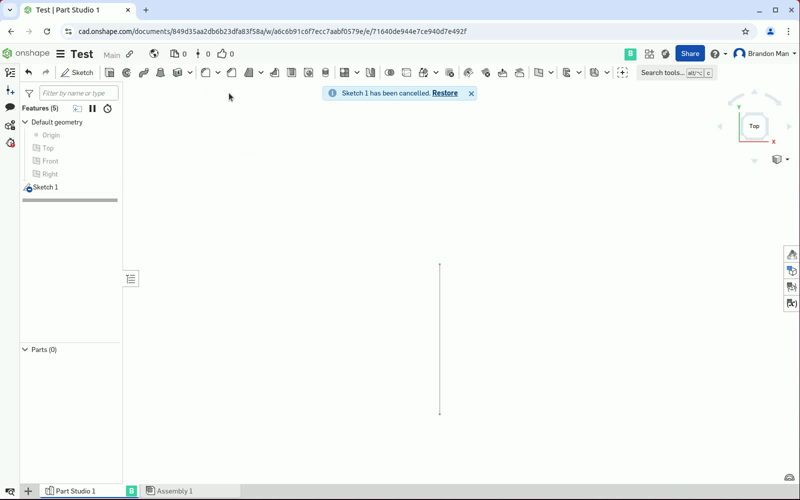
key(shift+h)
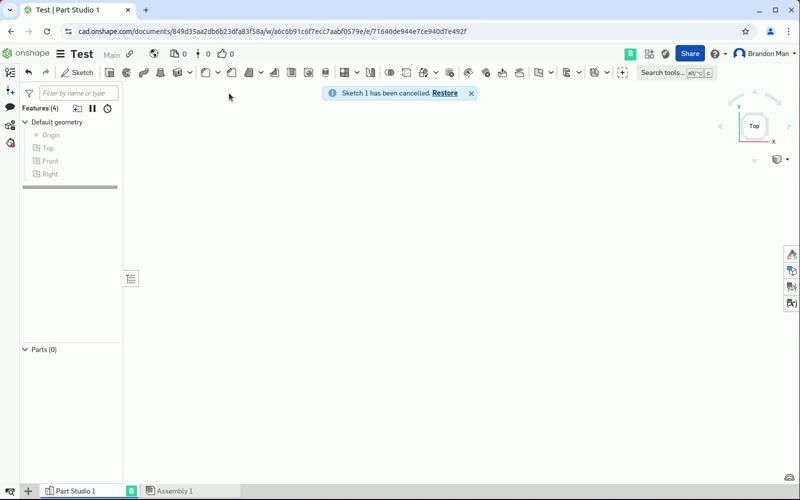
key(shift+s)
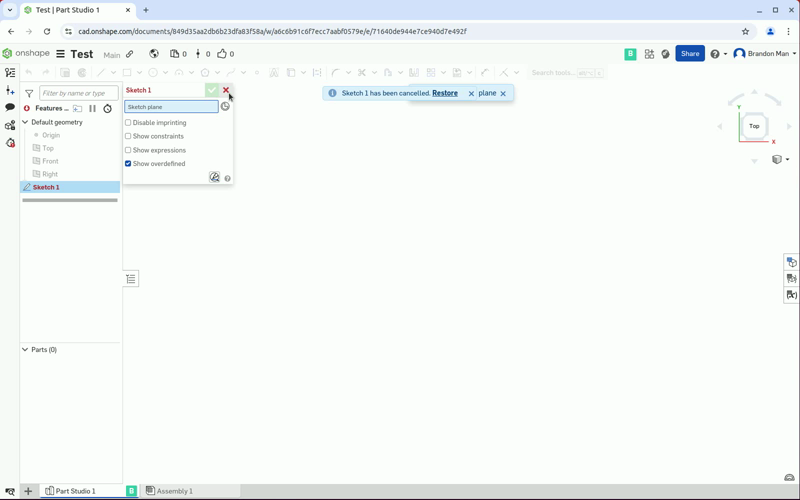
mouse_move(73, 150)
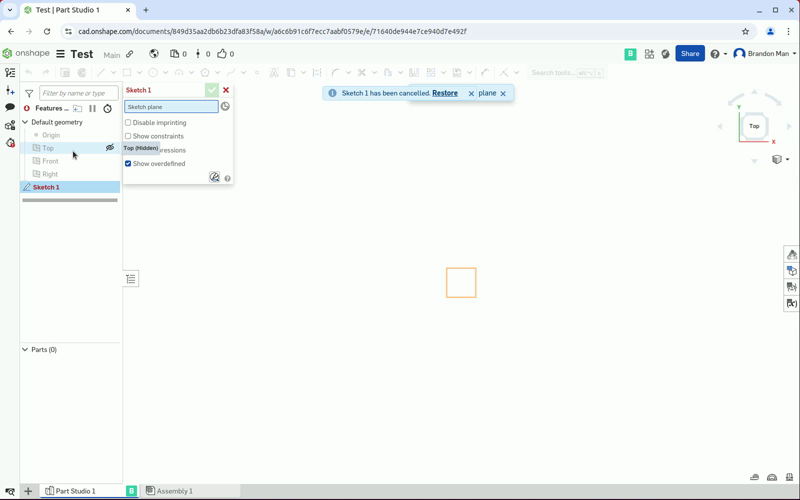
click(73, 150)
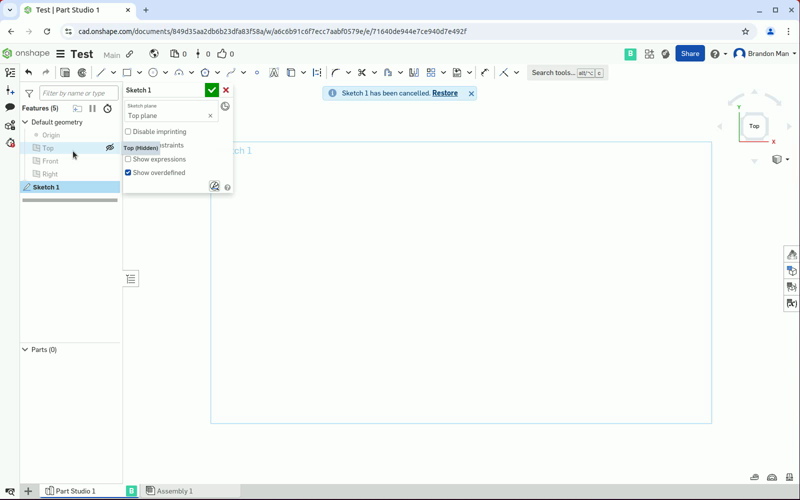
mouse_move(73, 352)
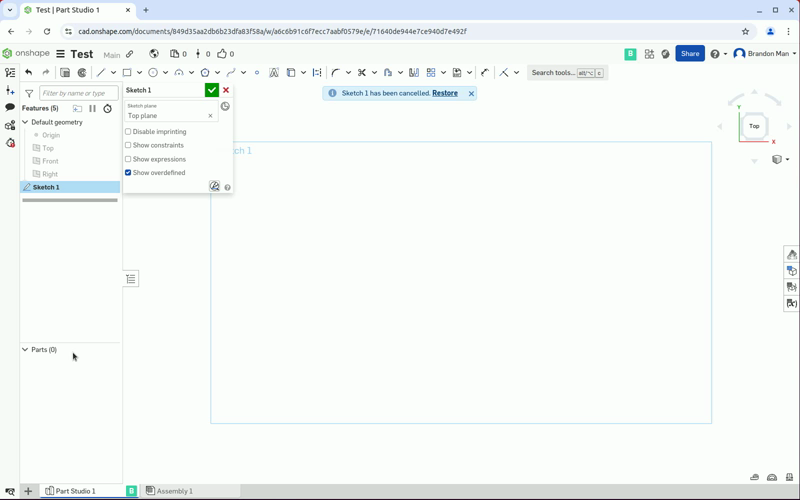
key(y)
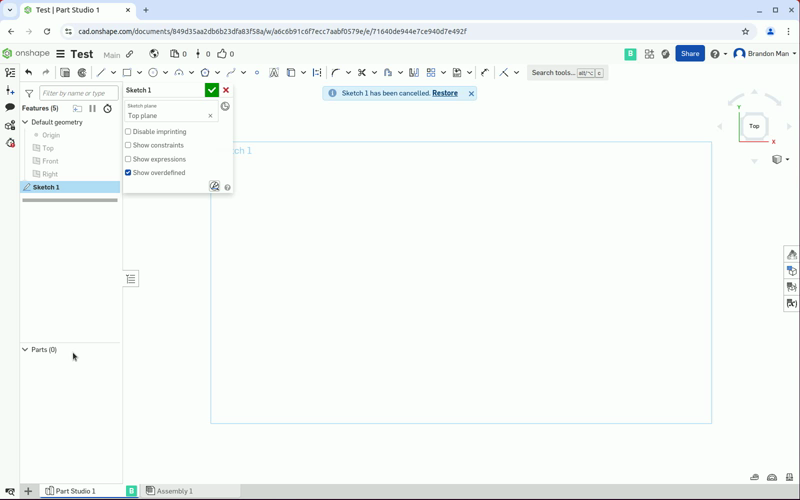
key(l)
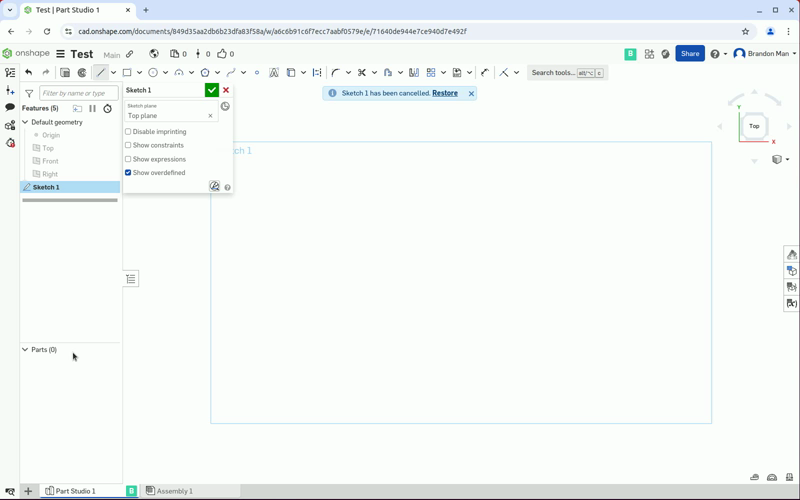
key_down(shift)
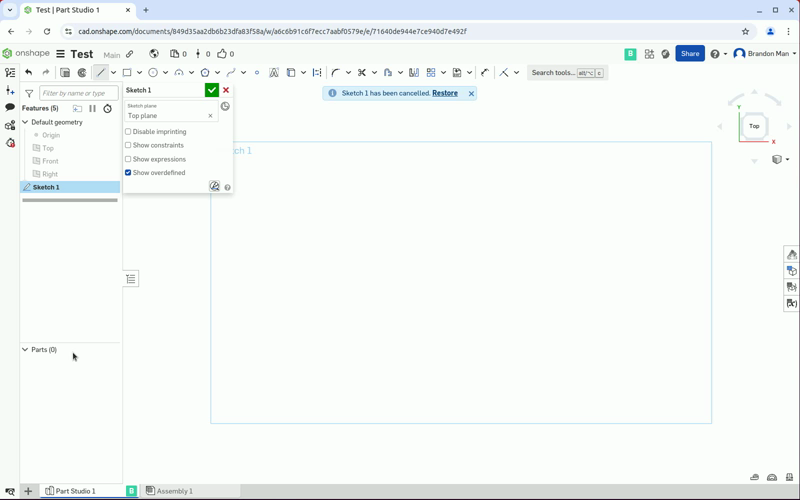
mouse_move(348, 236)
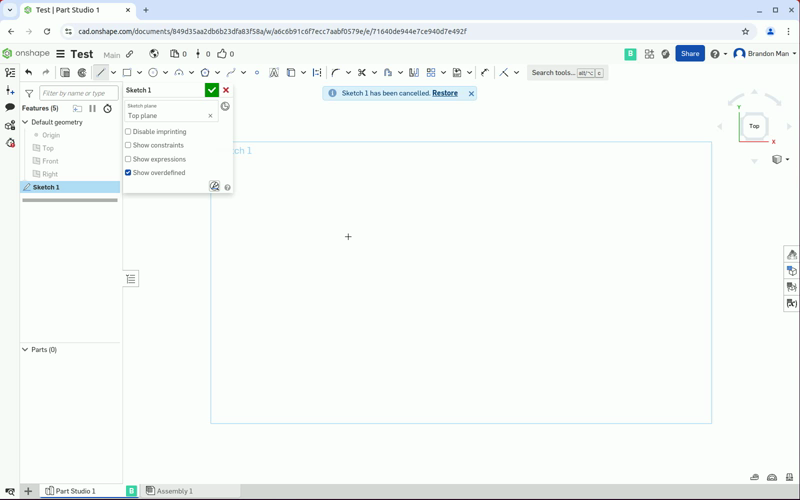
click(348, 236)
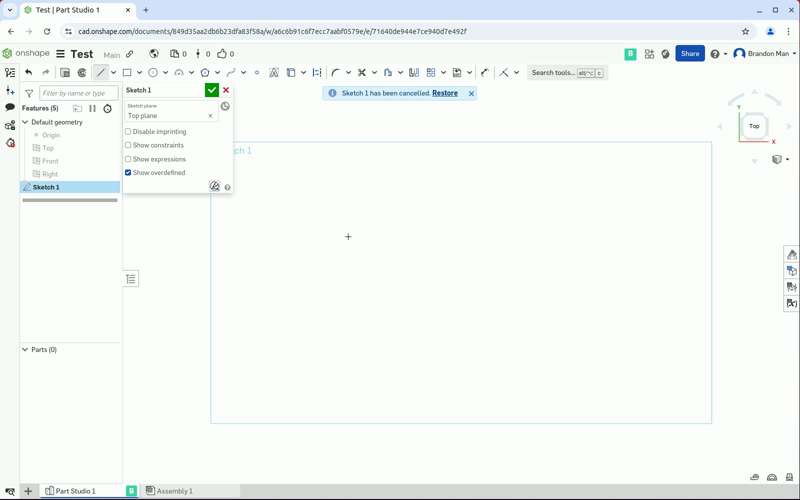
key_up(shift)
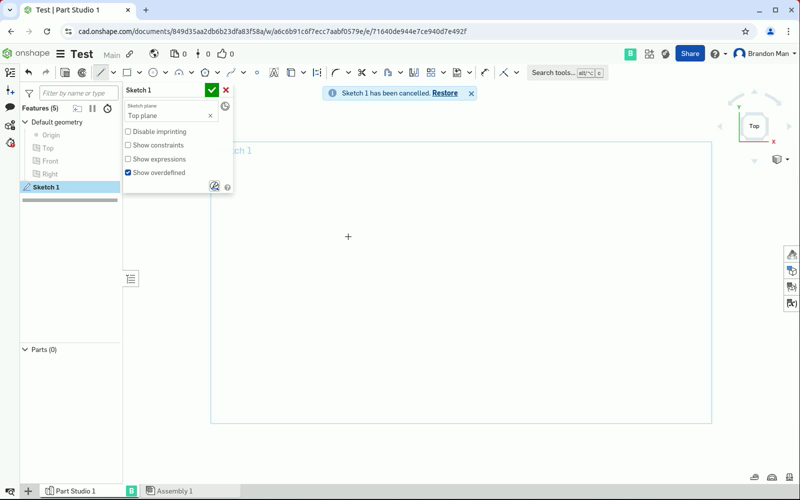
key_down(shift)
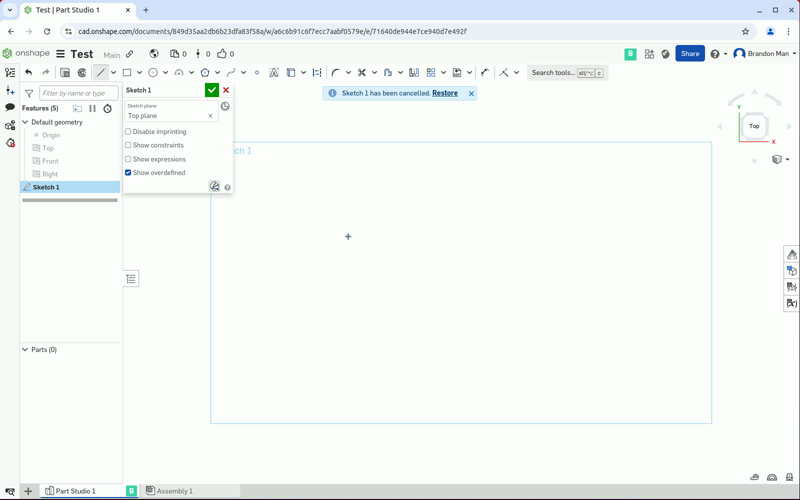
mouse_move(352, 332)
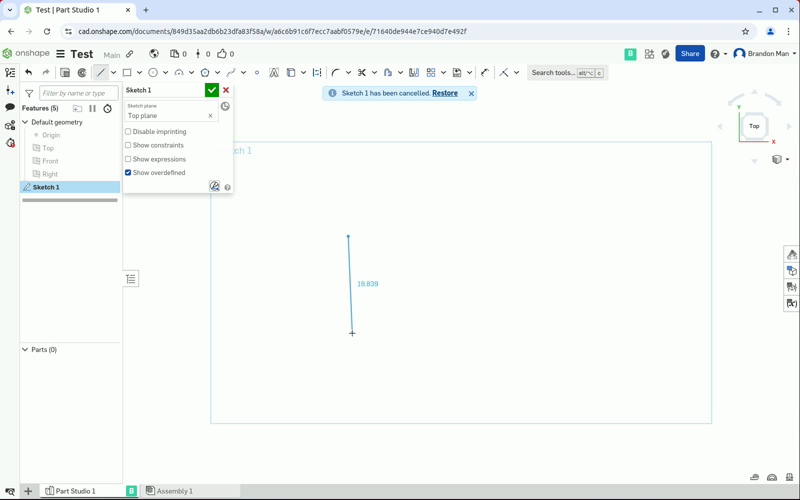
click(352, 332)
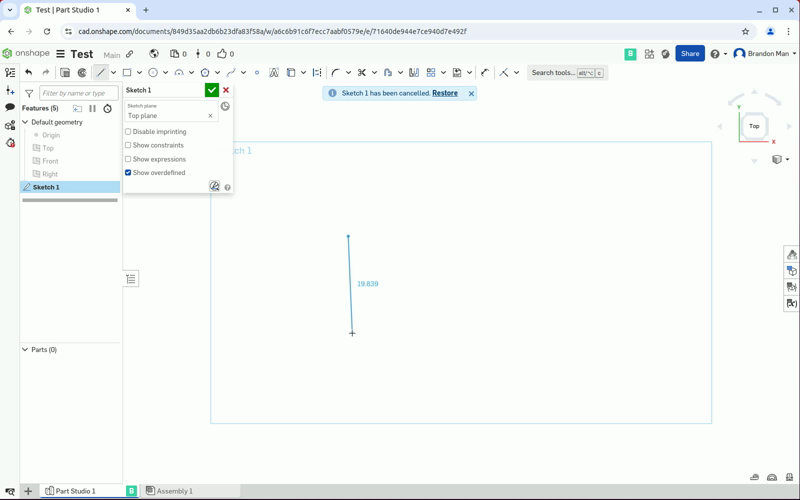
key_up(shift)
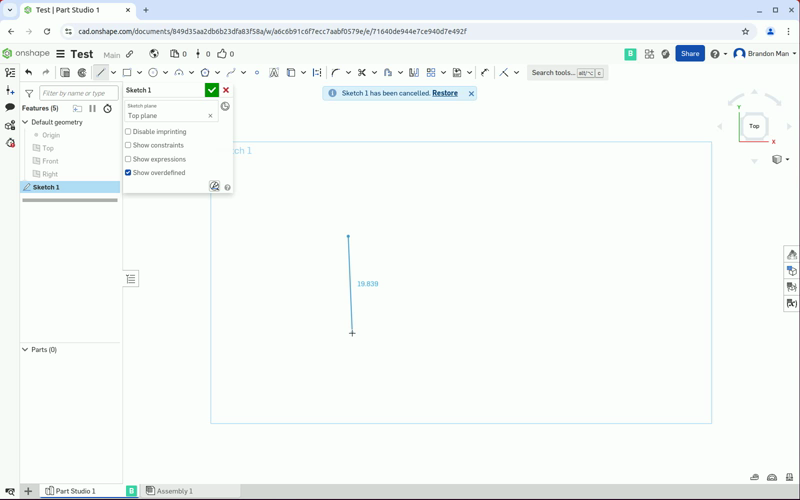
key_down(shift)
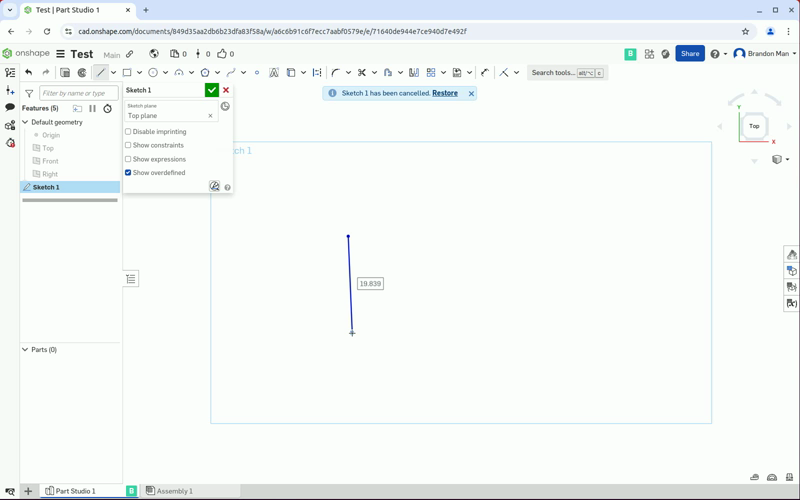
mouse_move(382, 332)
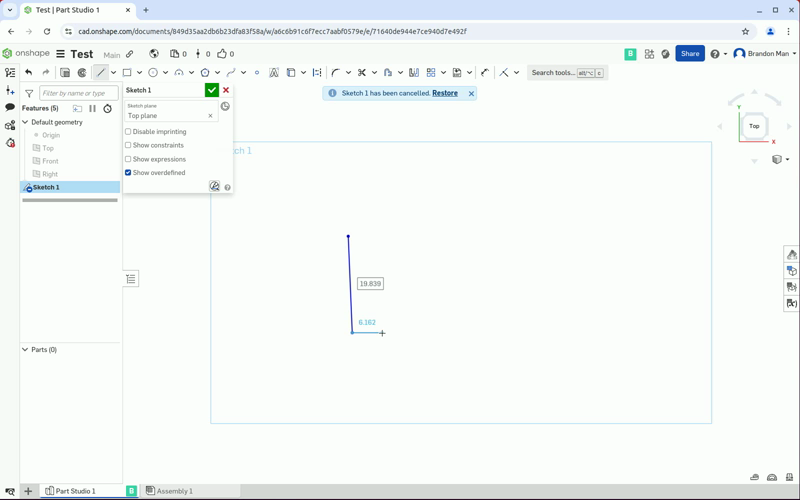
mouse_move(391, 335)
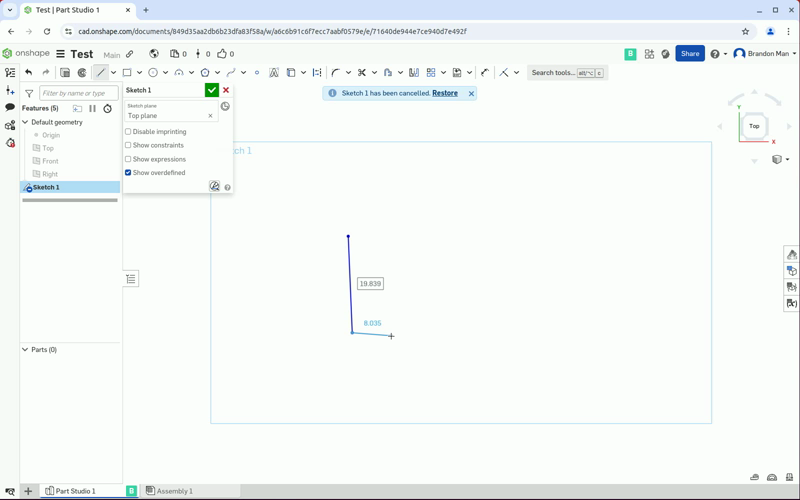
click(391, 335)
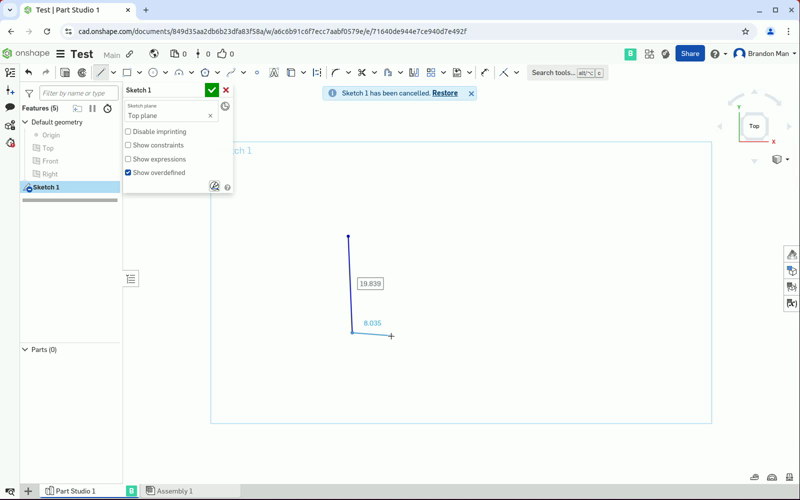
key_up(shift)
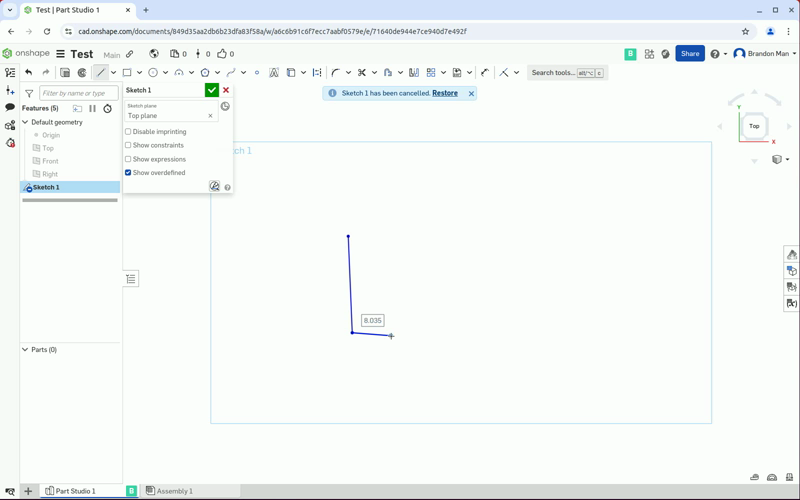
key_down(shift)
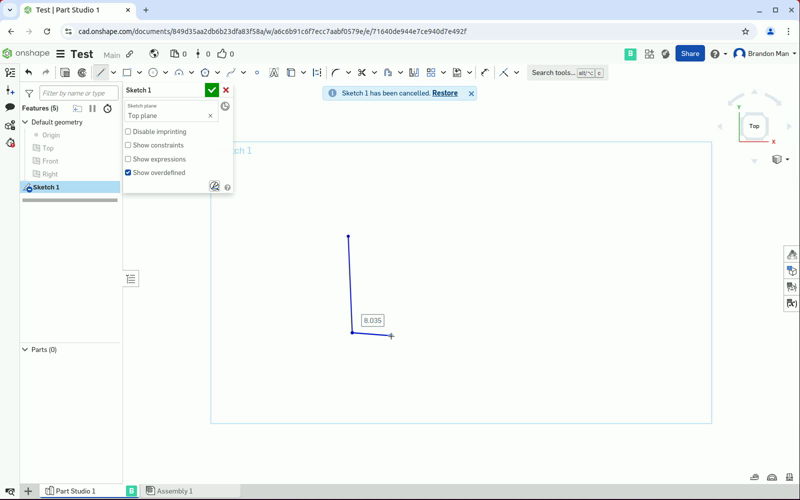
mouse_move(421, 335)
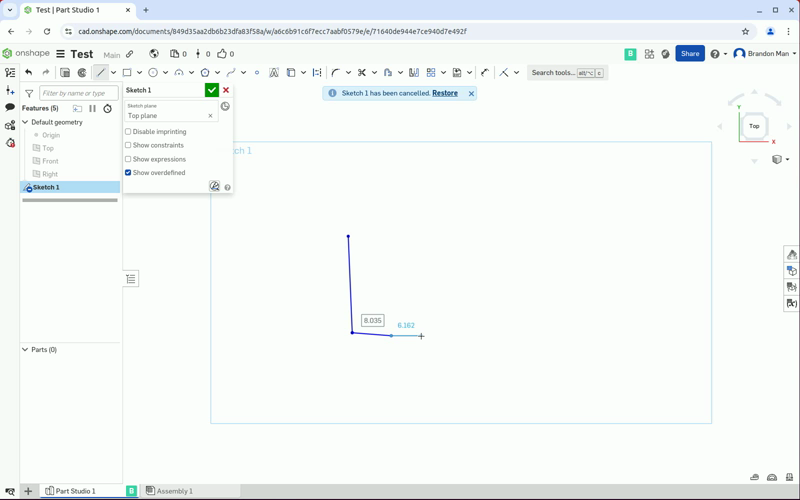
mouse_move(391, 297)
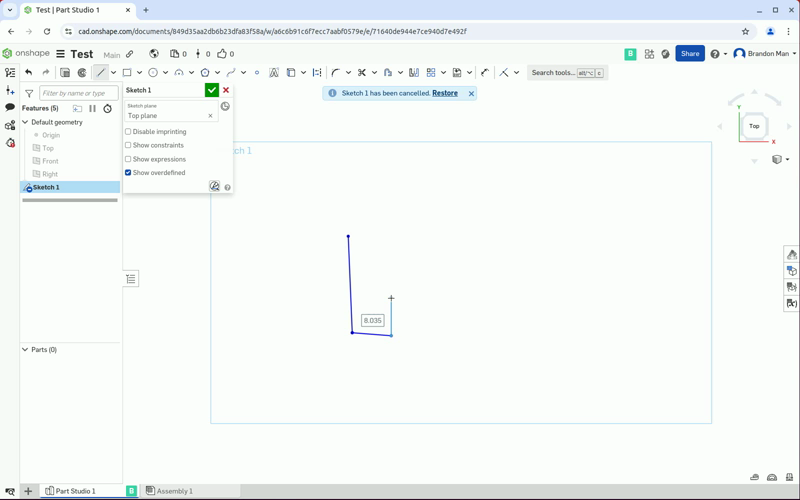
click(391, 297)
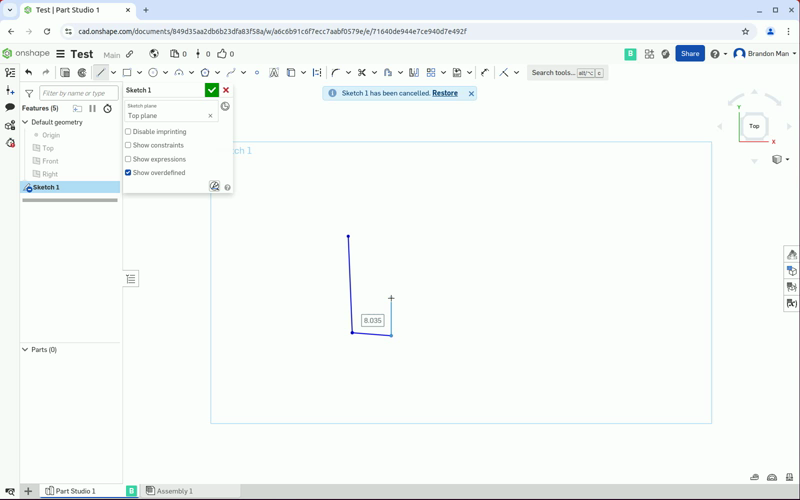
key_up(shift)
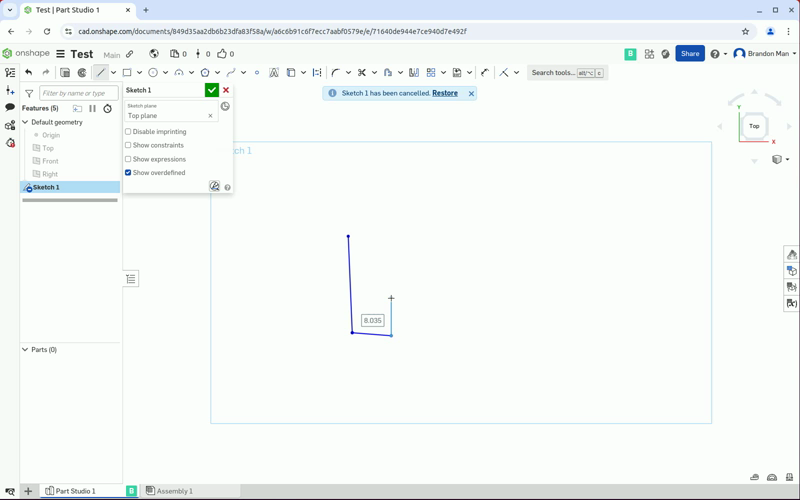
key_down(shift)
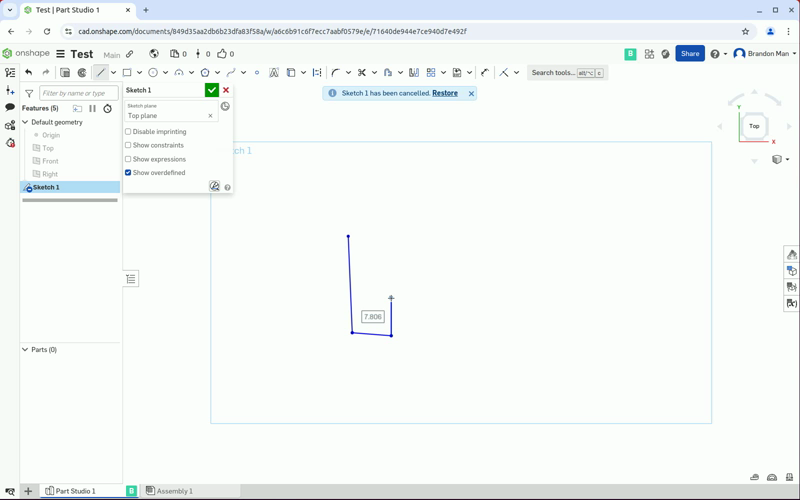
mouse_move(421, 297)
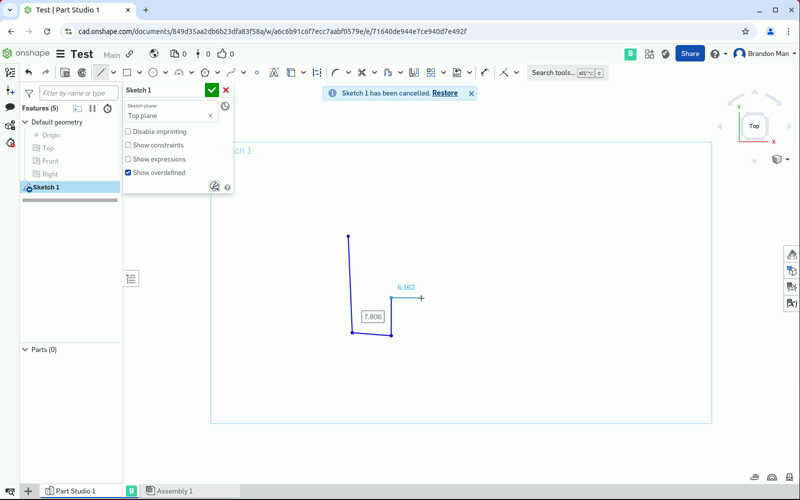
mouse_move(414, 301)
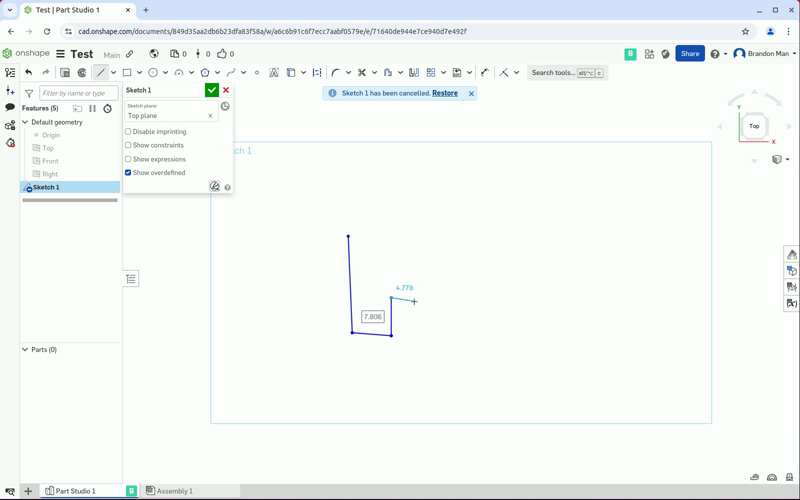
click(414, 301)
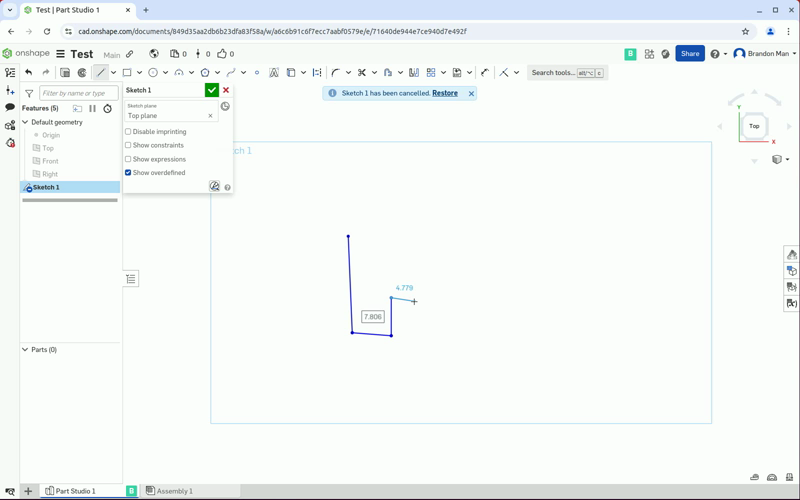
key_up(shift)
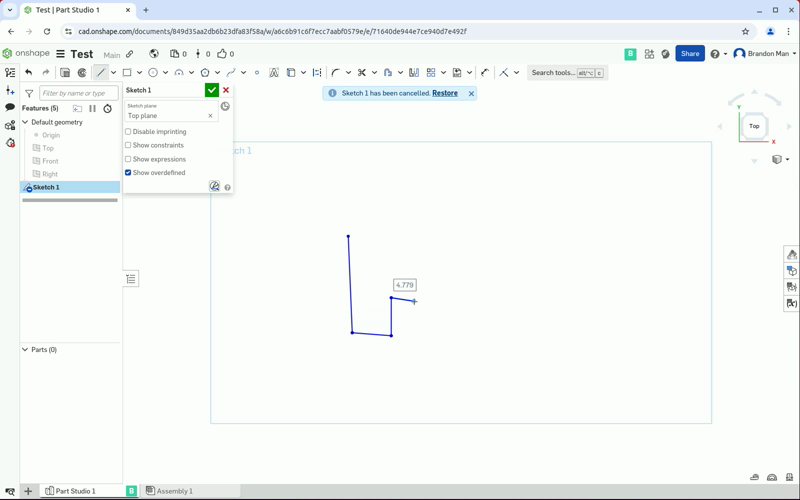
key_down(shift)
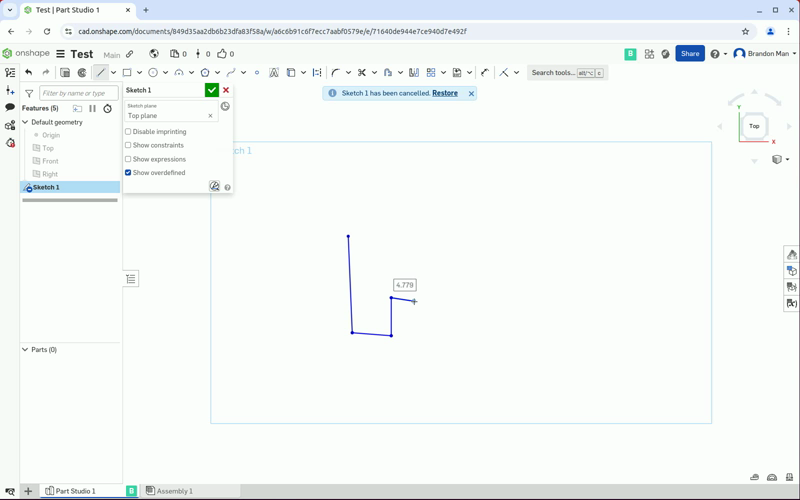
mouse_move(444, 301)
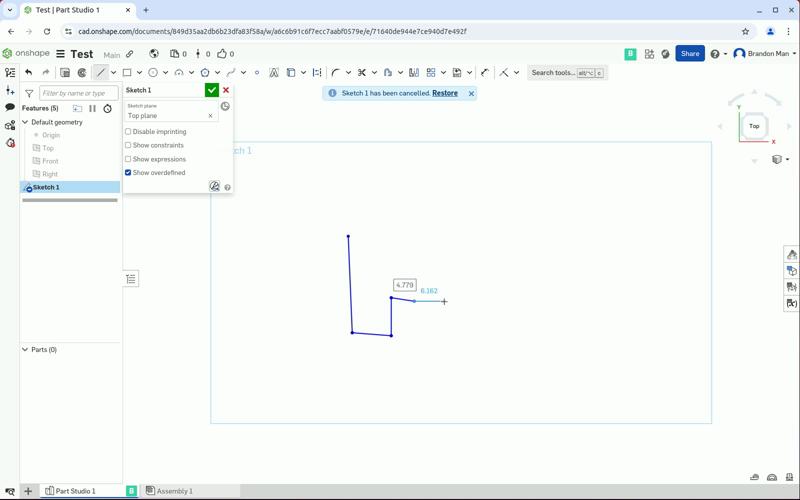
mouse_move(411, 286)
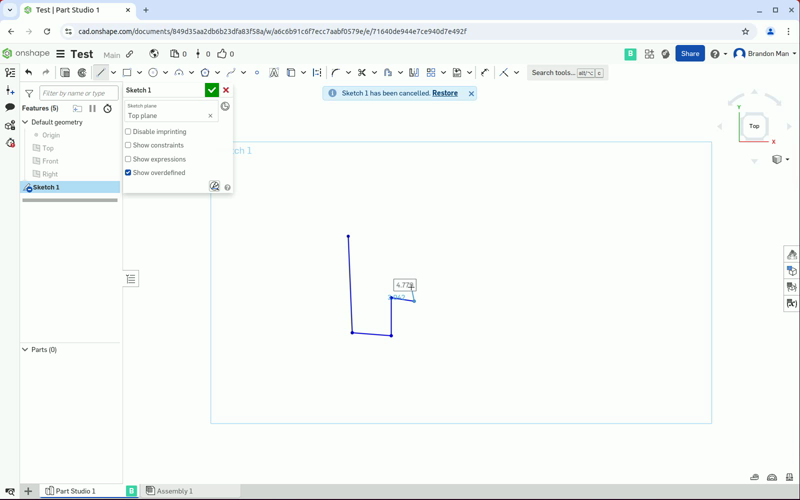
click(411, 286)
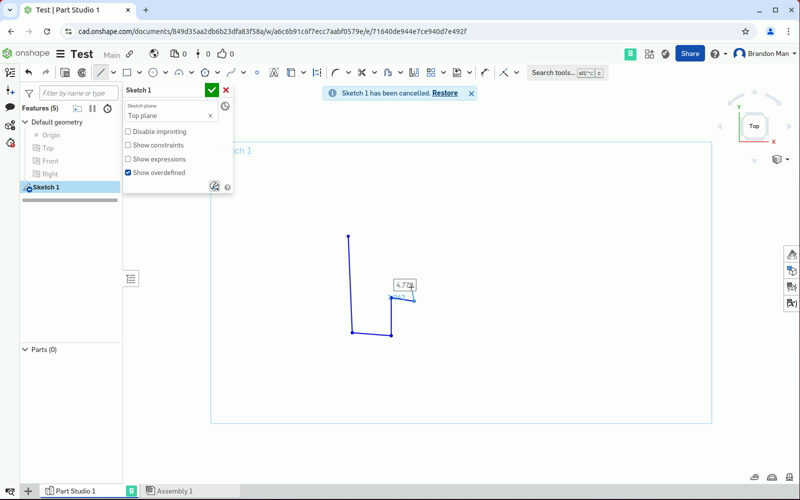
key_up(shift)
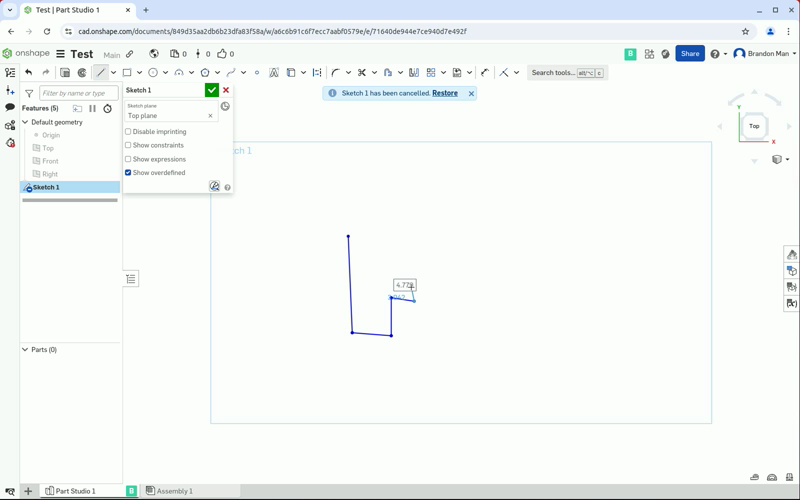
key_down(shift)
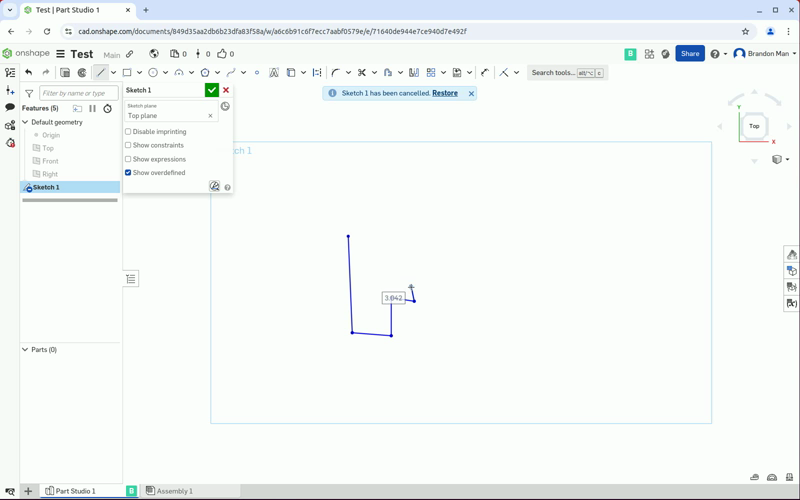
mouse_move(441, 286)
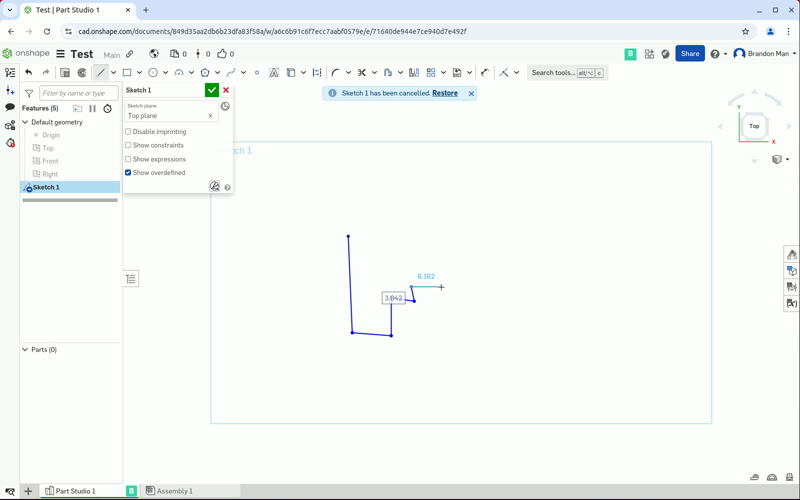
mouse_move(391, 282)
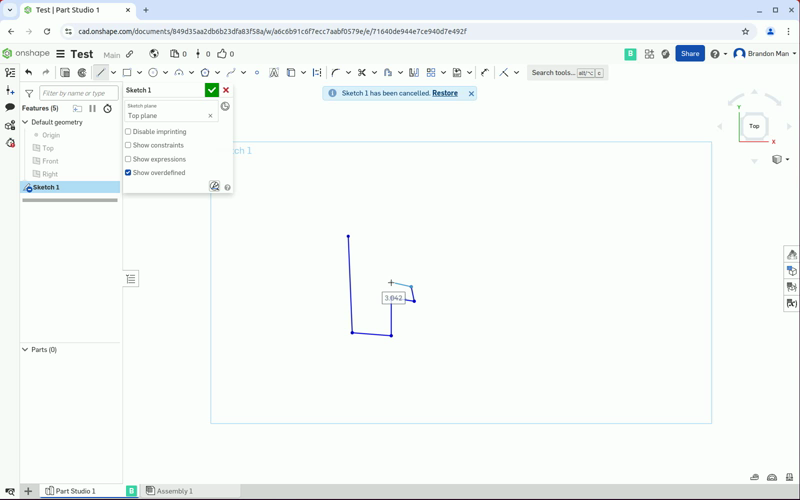
click(391, 282)
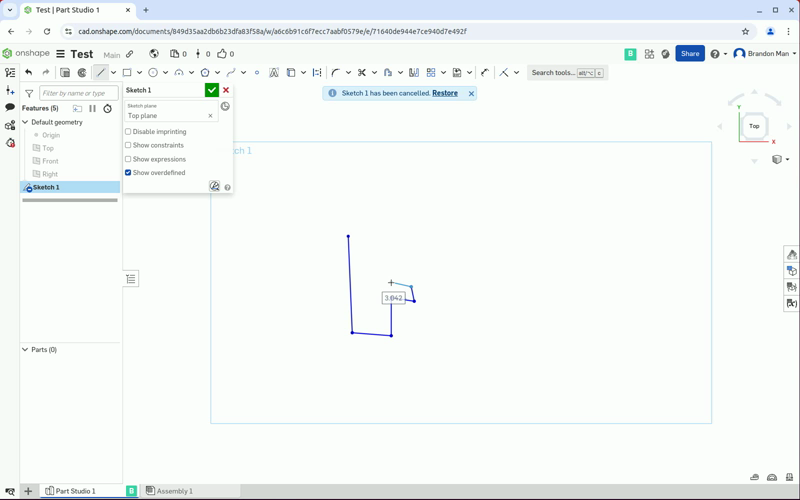
key_up(shift)
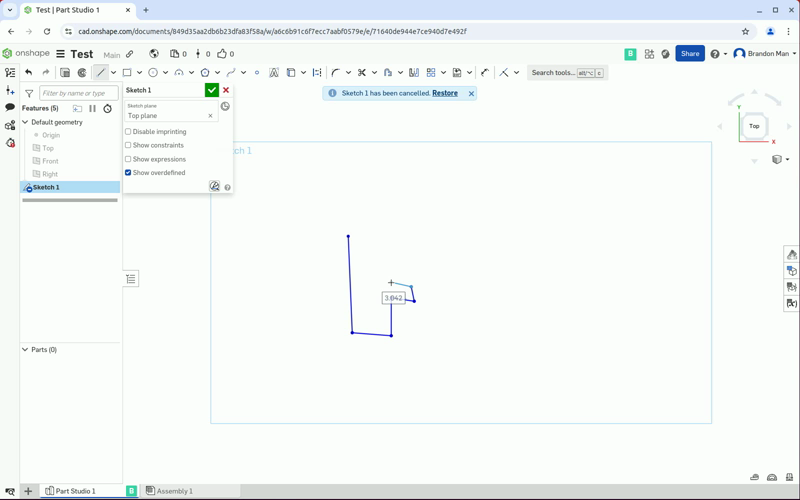
key_down(shift)
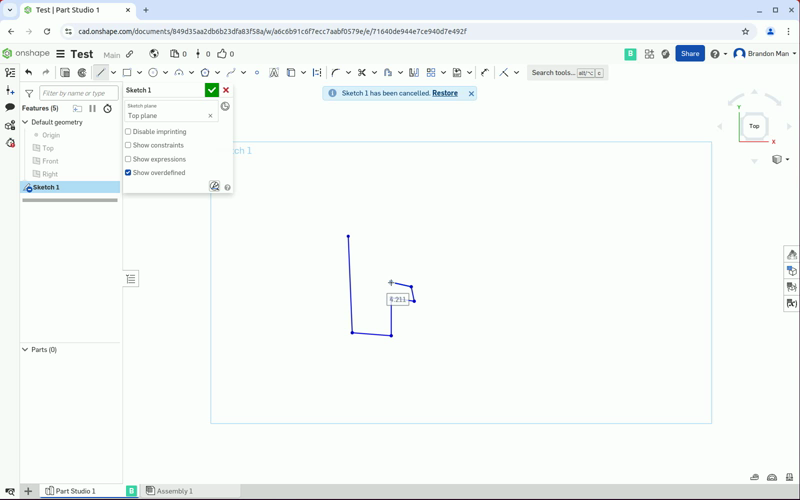
mouse_move(421, 282)
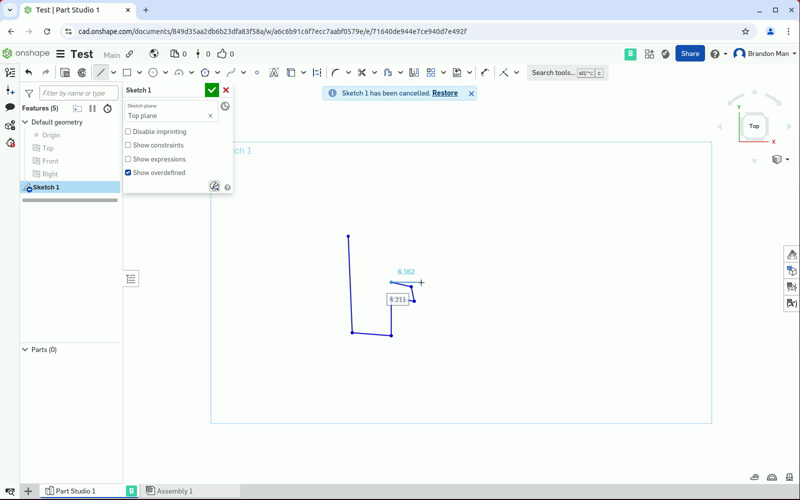
mouse_move(391, 236)
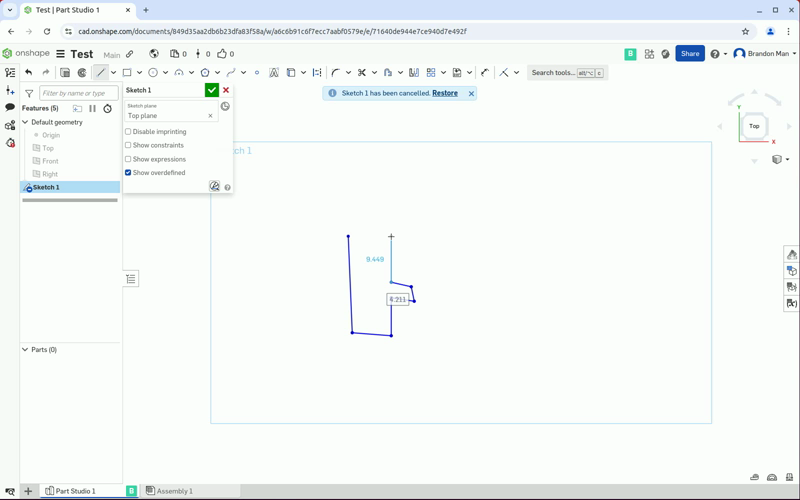
click(391, 236)
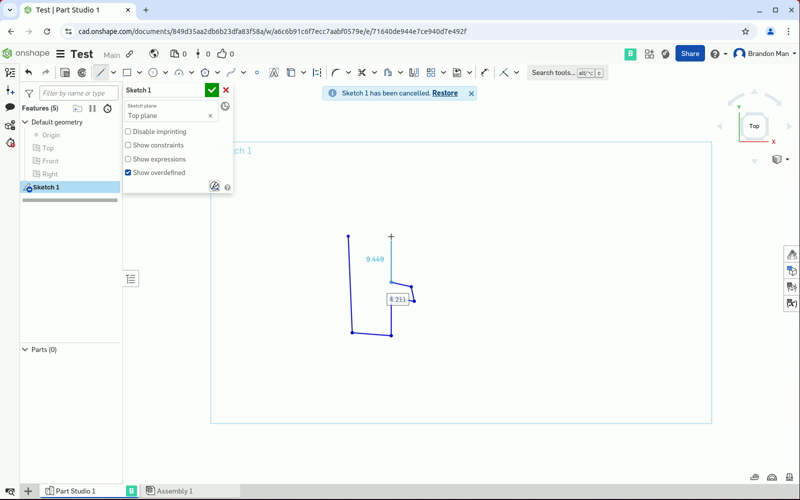
key_up(shift)
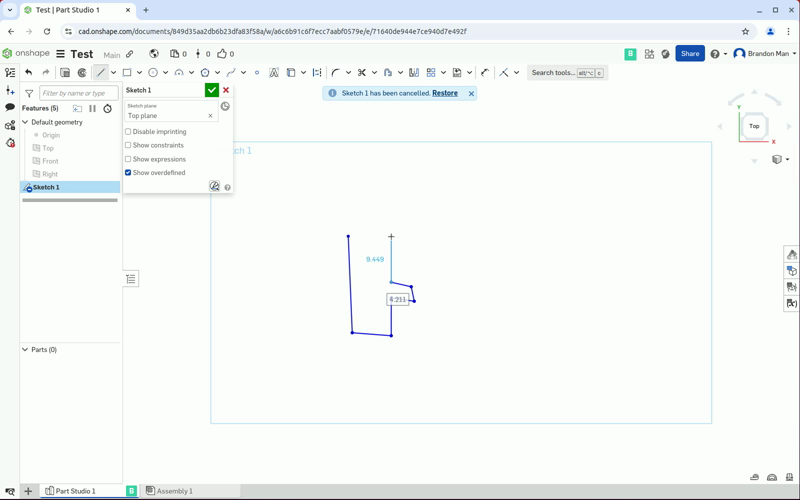
mouse_move(421, 236)
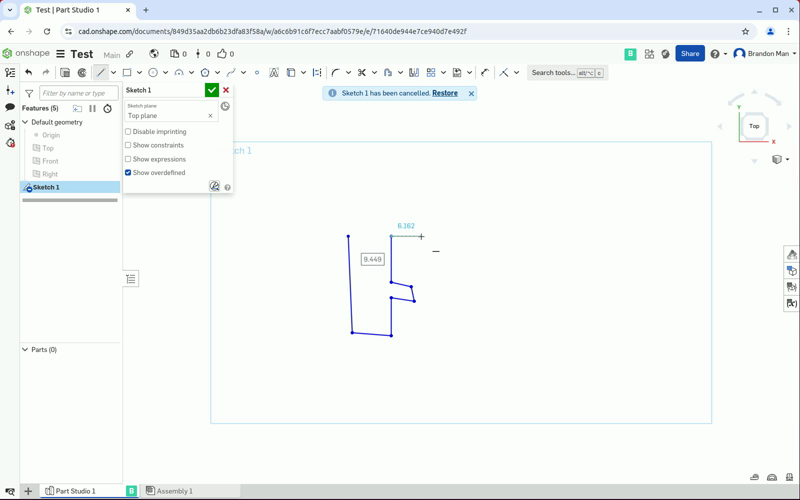
key_down(shift)
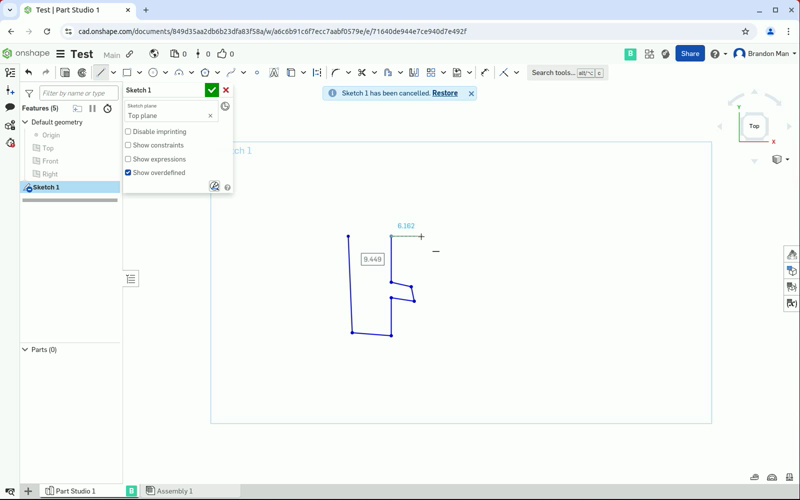
mouse_move(348, 236)
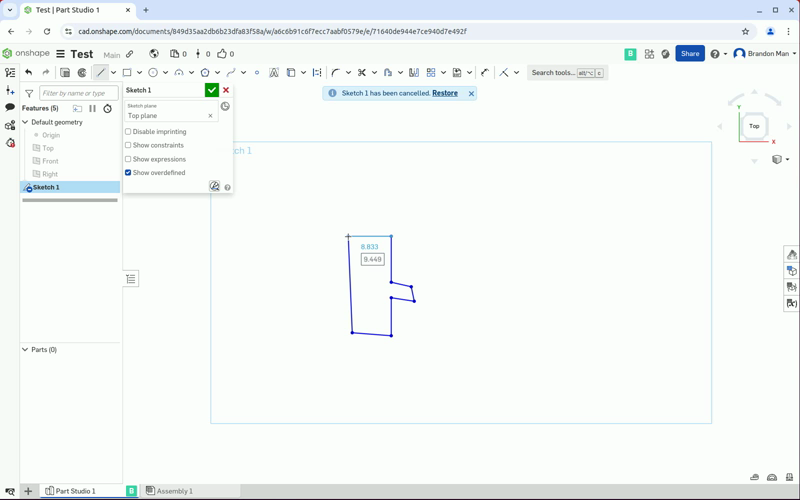
key_up(shift)
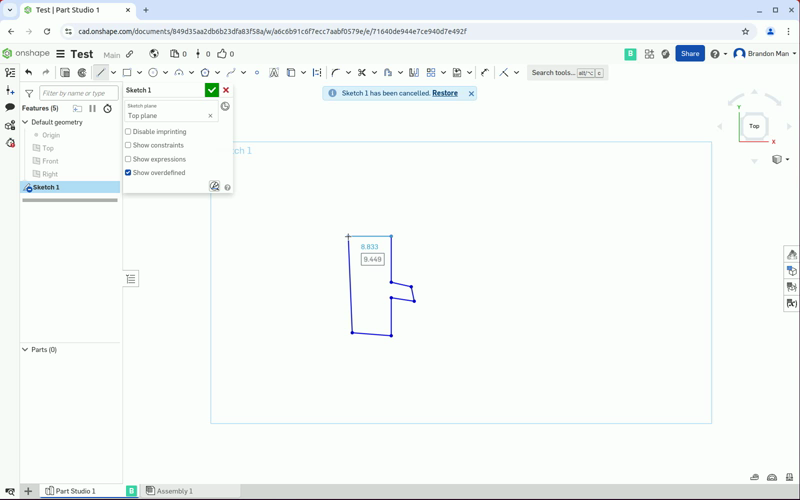
click(348, 236)
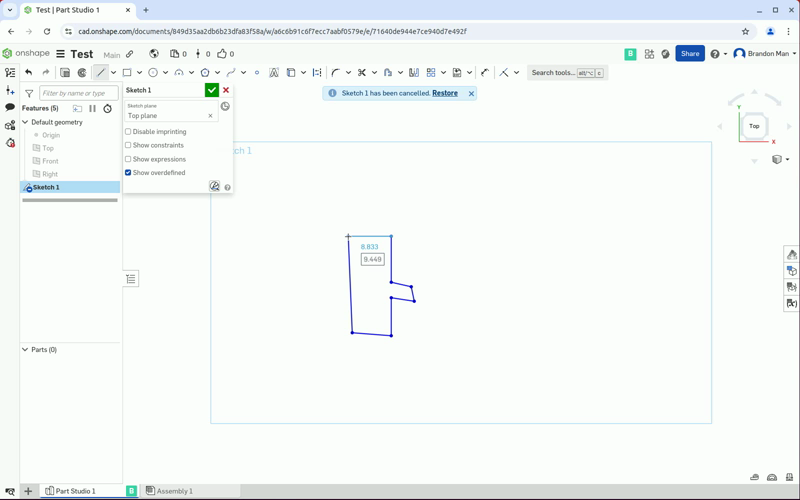
key(esc)
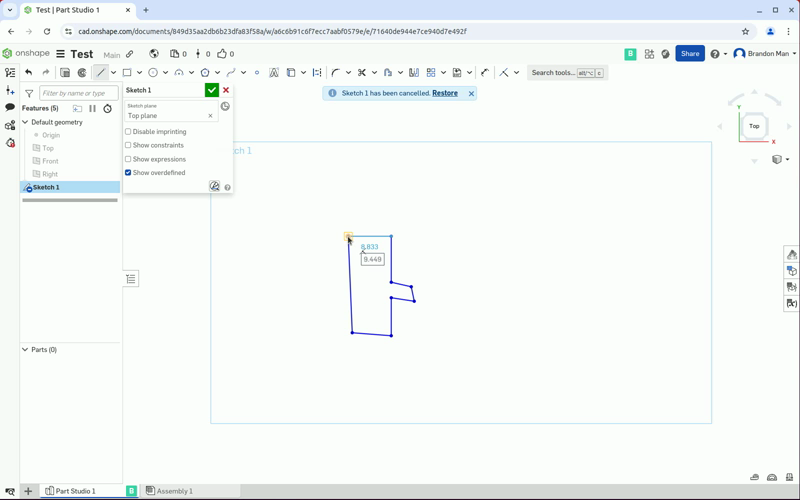
mouse_move(387, 260)
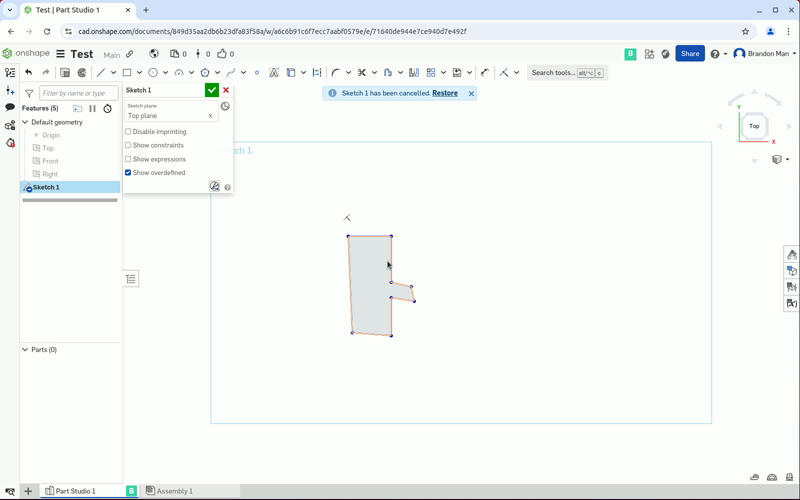
click(387, 260)
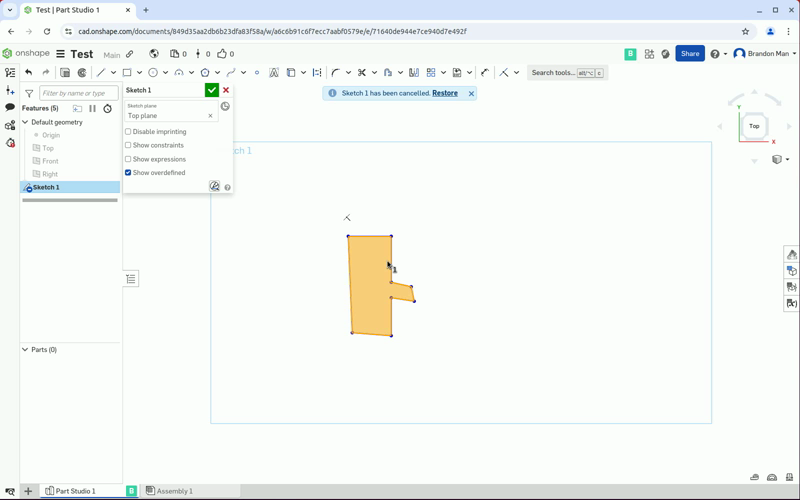
mouse_move(73, 352)
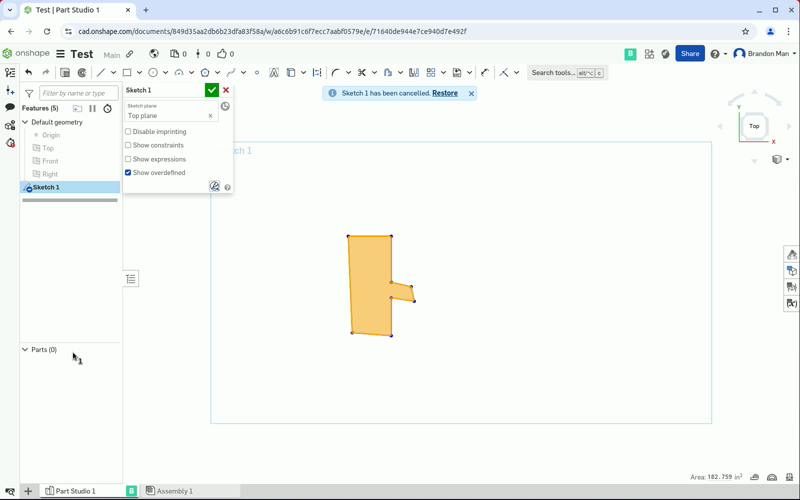
key(shift+y)
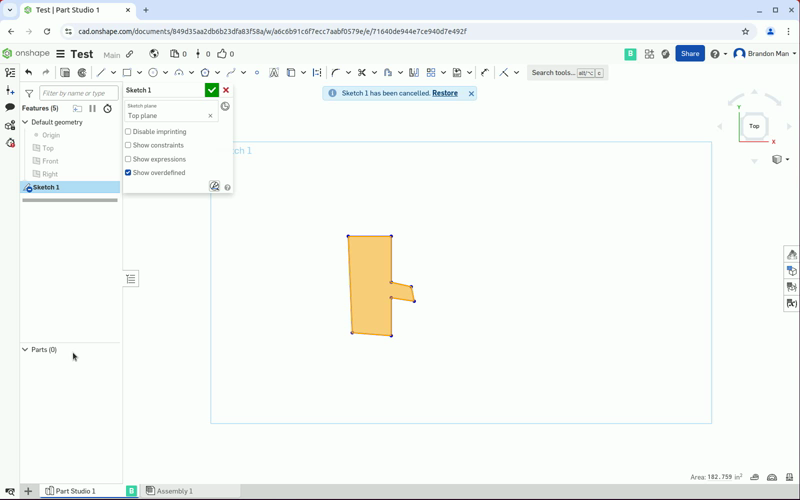
key(shift+e)
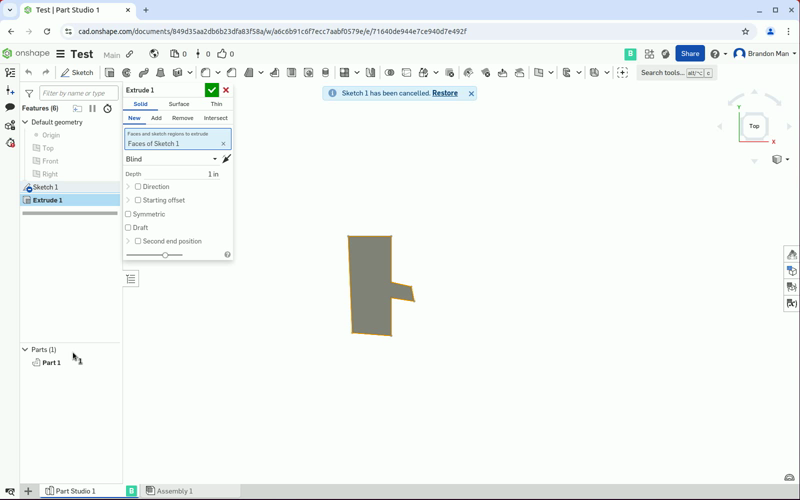
mouse_move(143, 106)
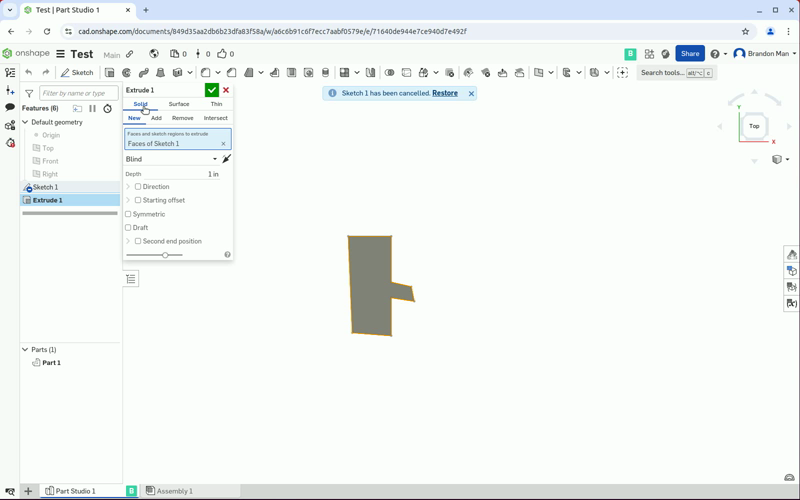
click(143, 106)
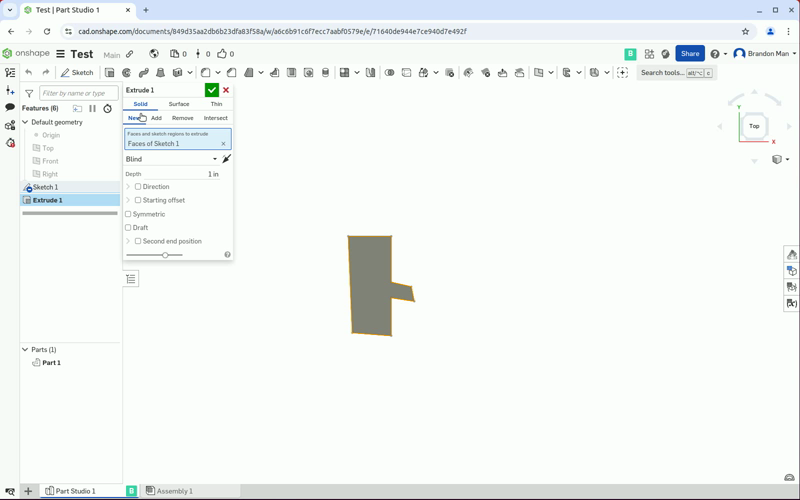
mouse_move(137, 120)
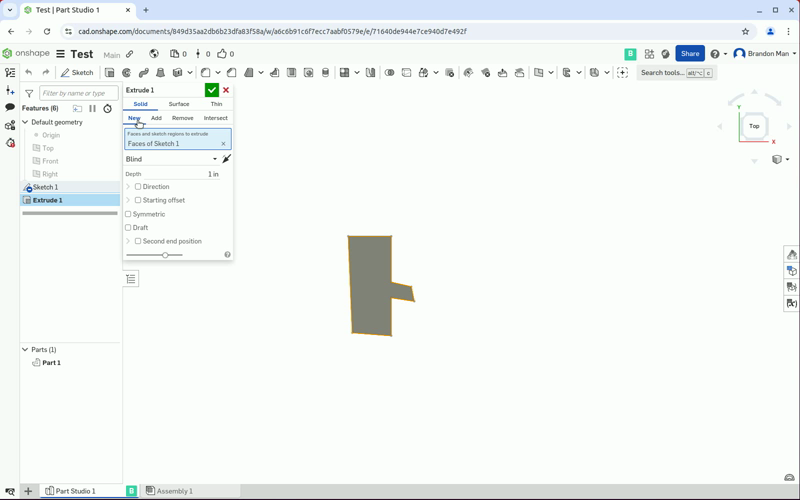
click(137, 120)
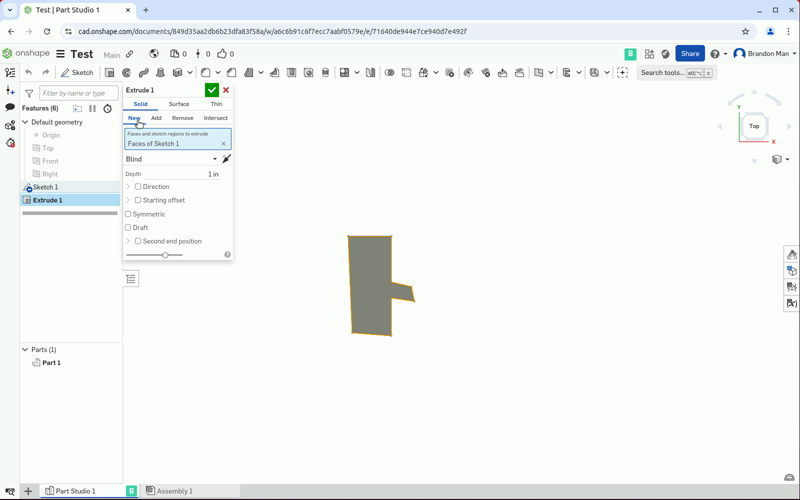
key(tab, 4)
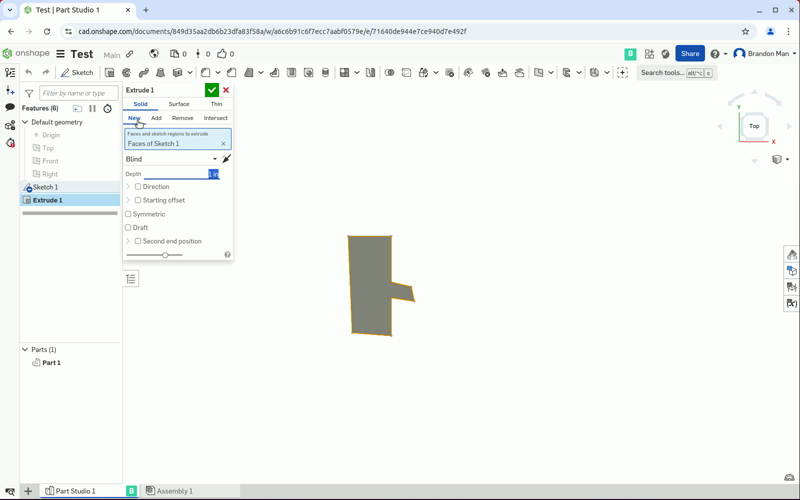
text(4.092)
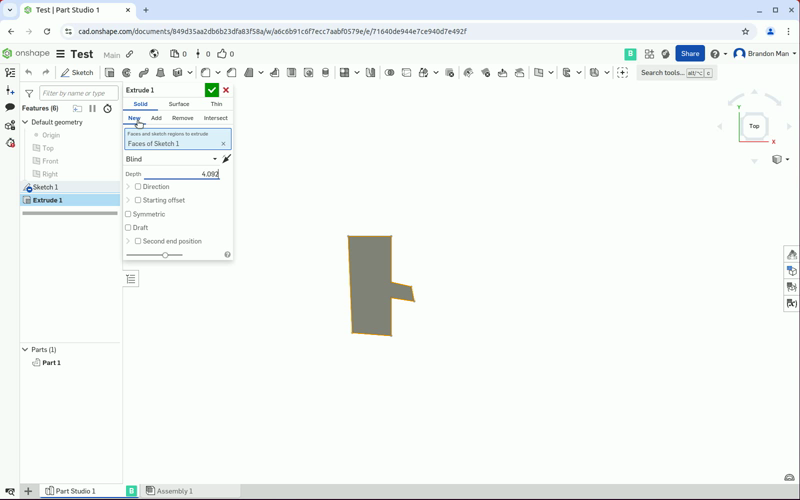
key(enter)
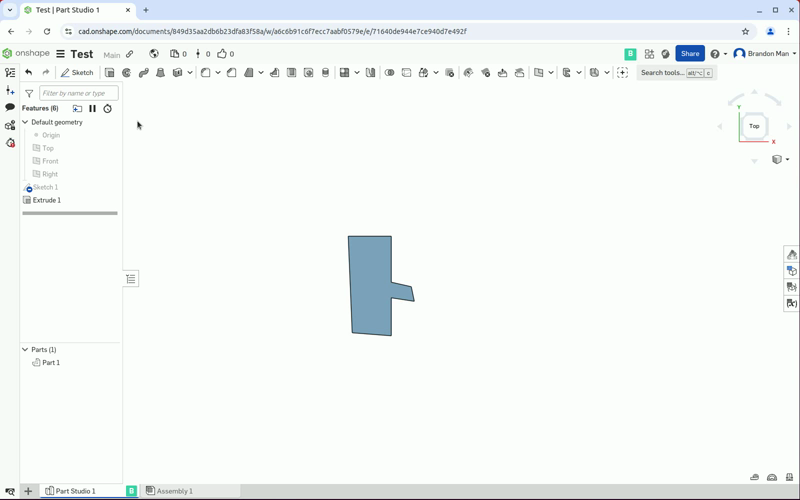
key(shift+h)
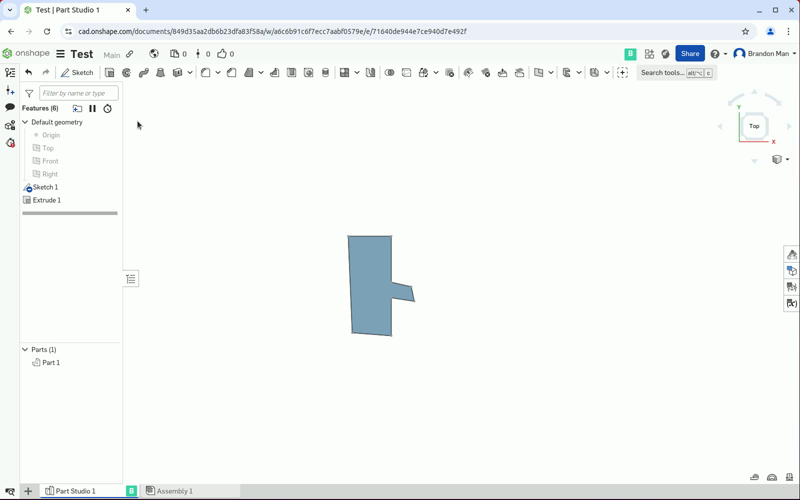
key(shift+h)
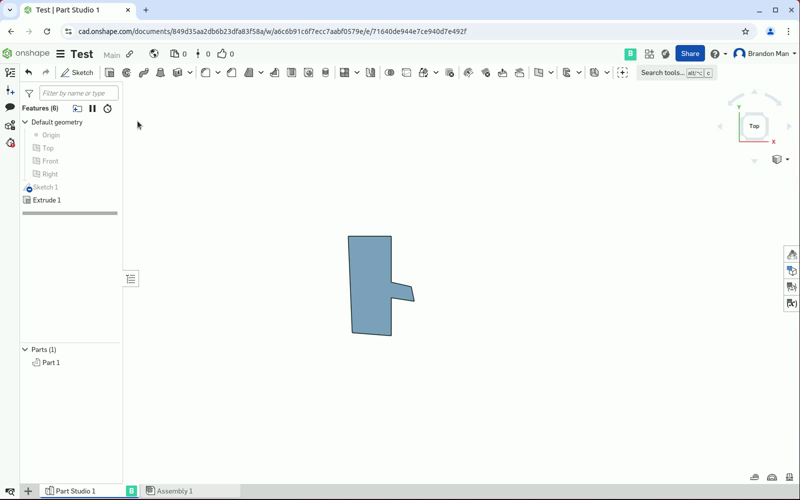
mouse_move(73, 189)
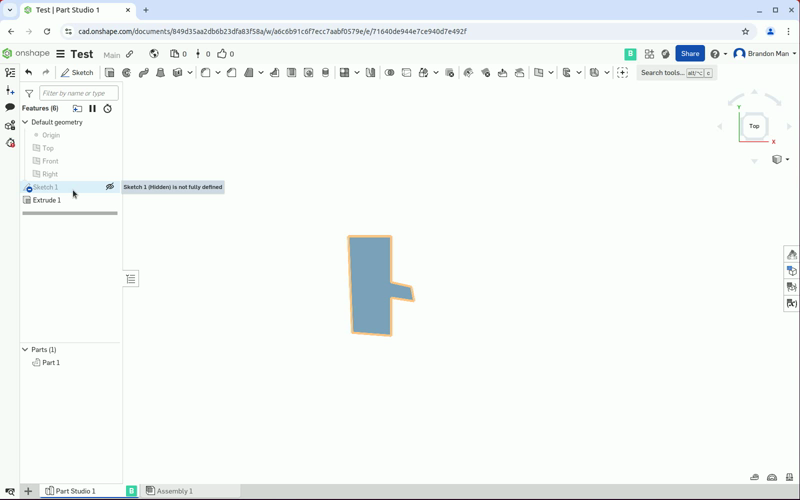
click(73, 189)
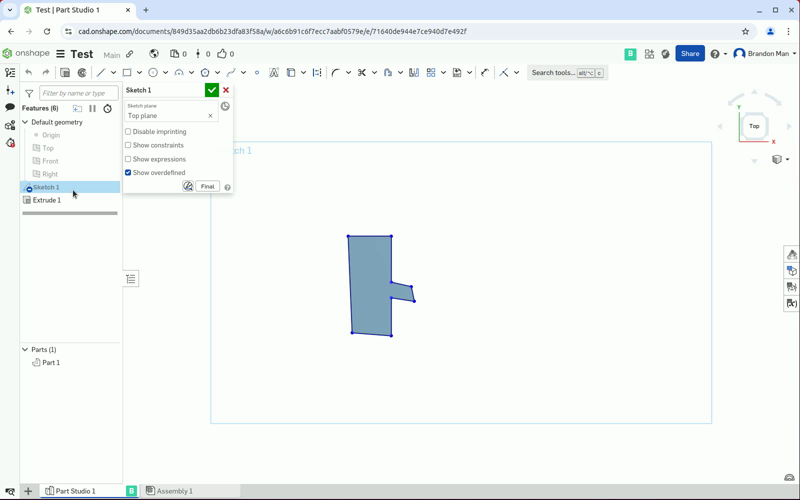
mouse_move(229, 92)
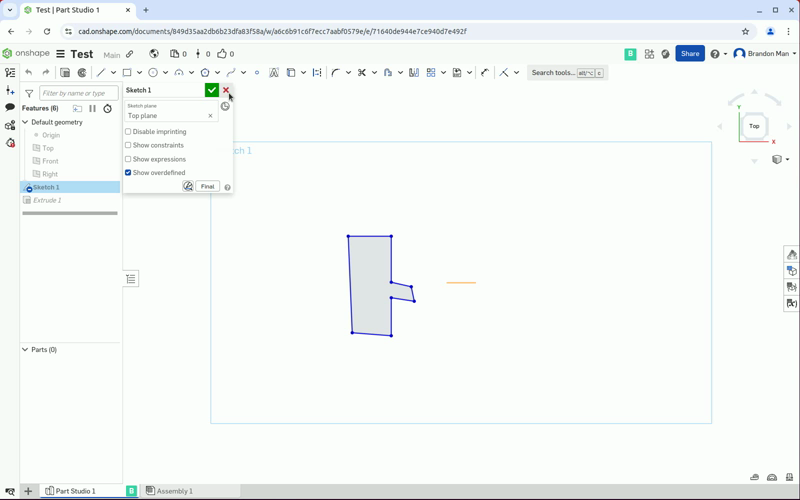
click(229, 92)
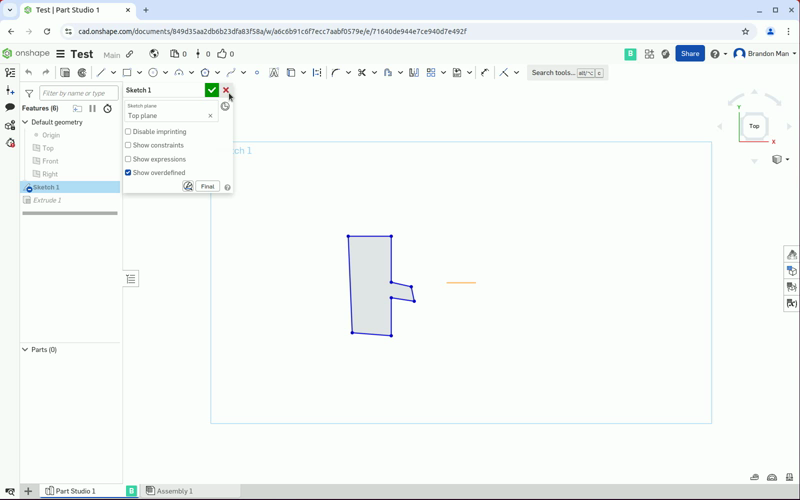
key(shift+s)
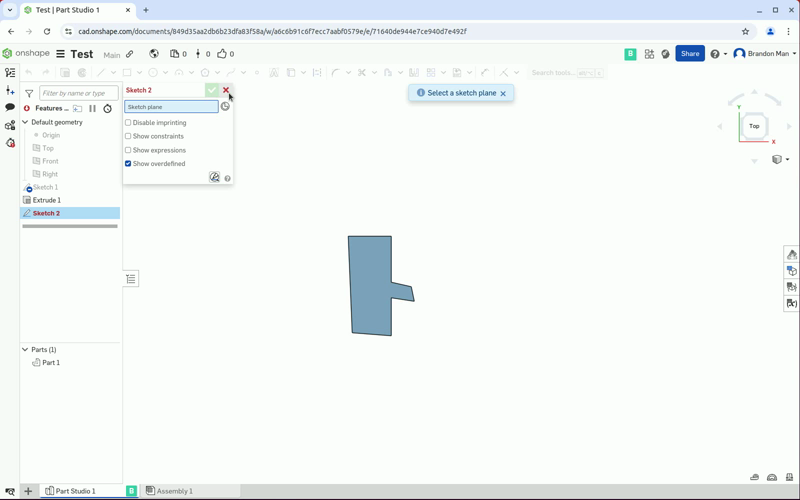
mouse_move(73, 150)
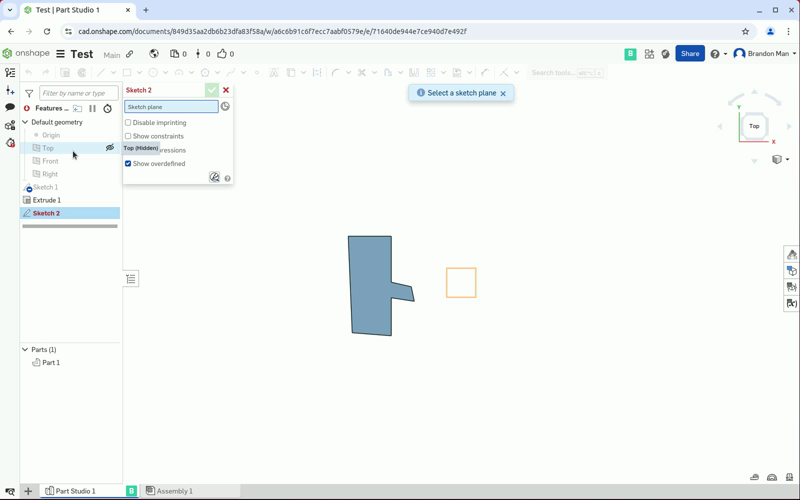
click(73, 150)
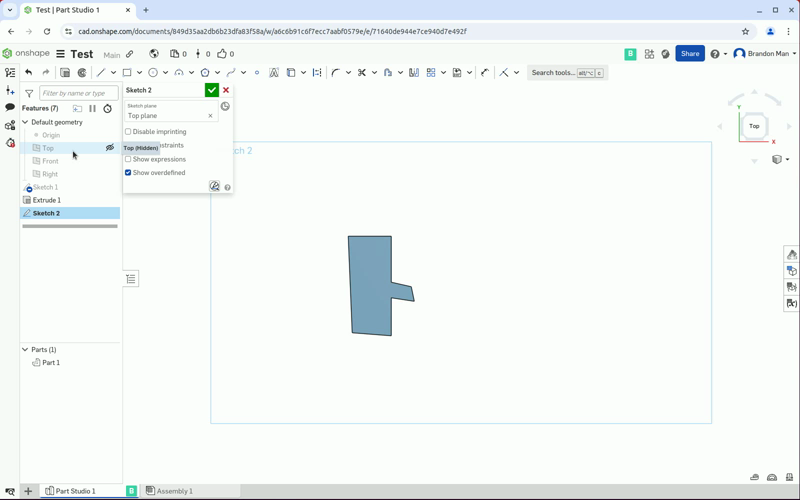
mouse_move(73, 352)
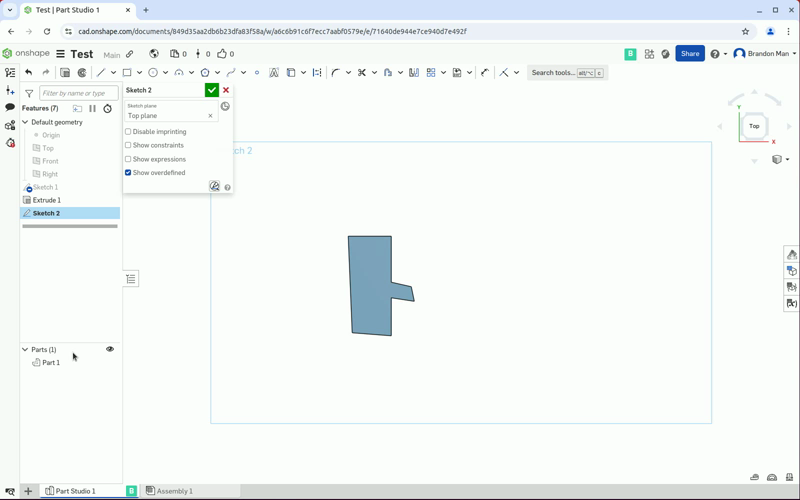
key(y)
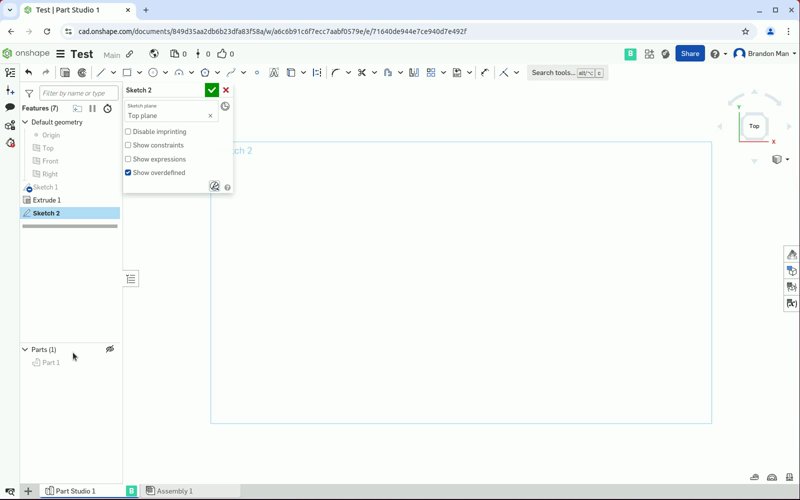
key(c)
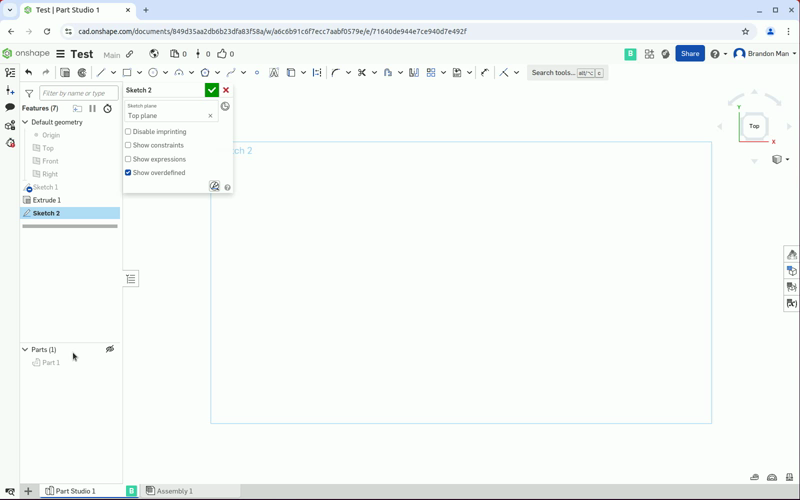
key_down(shift)
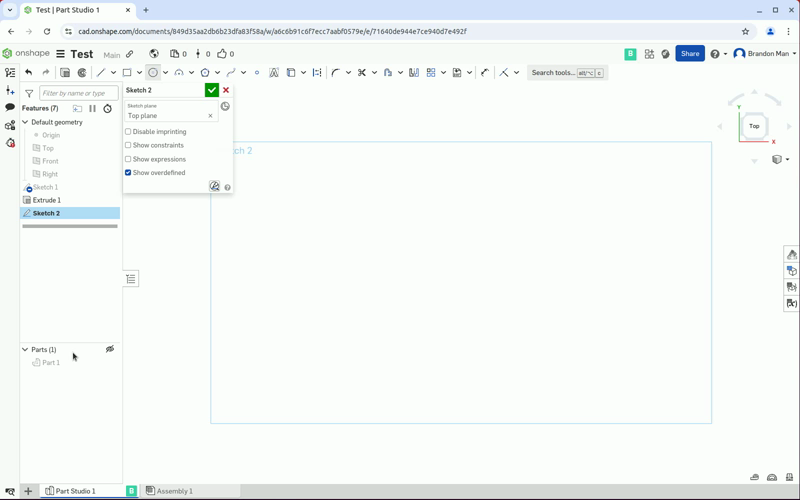
mouse_move(492, 266)
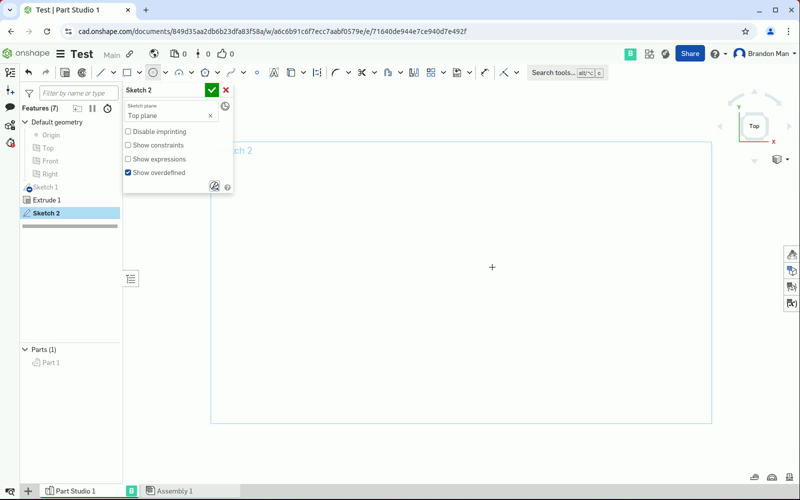
click(492, 266)
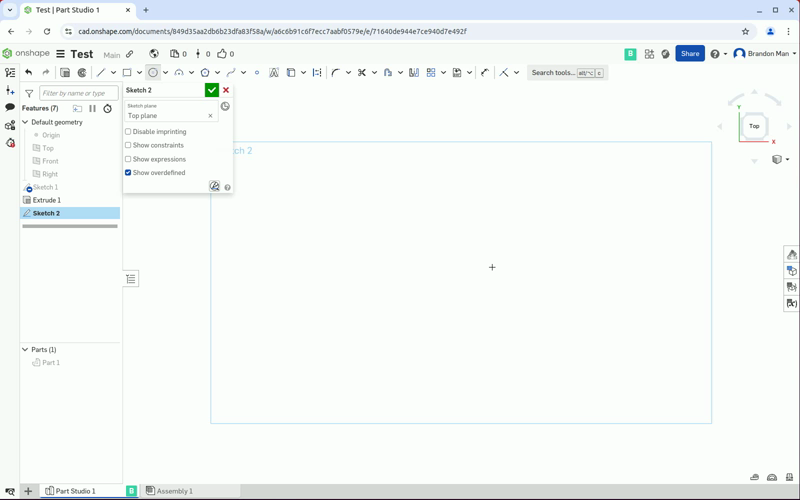
key_up(shift)
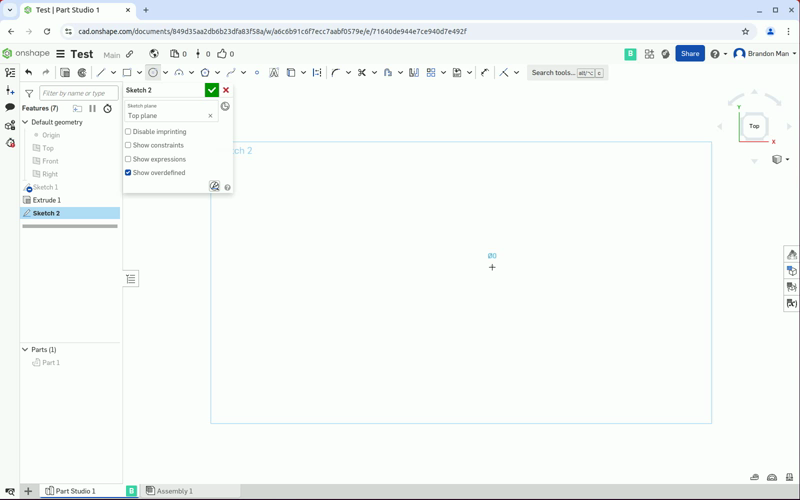
mouse_move(514, 266)
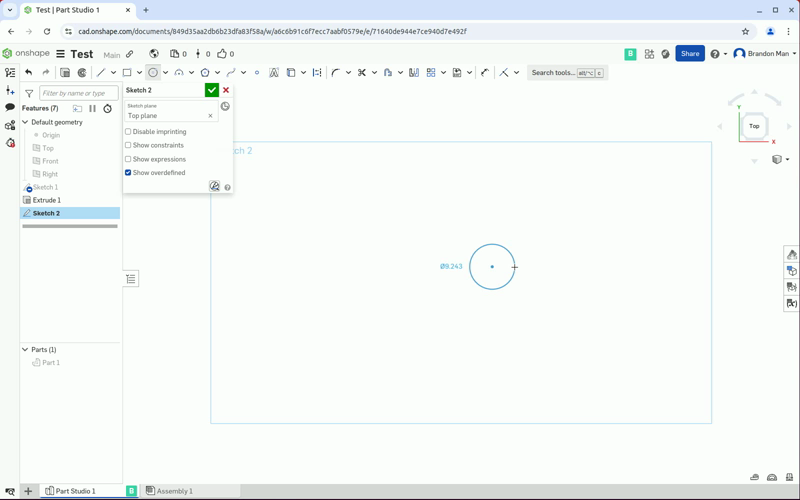
click(514, 266)
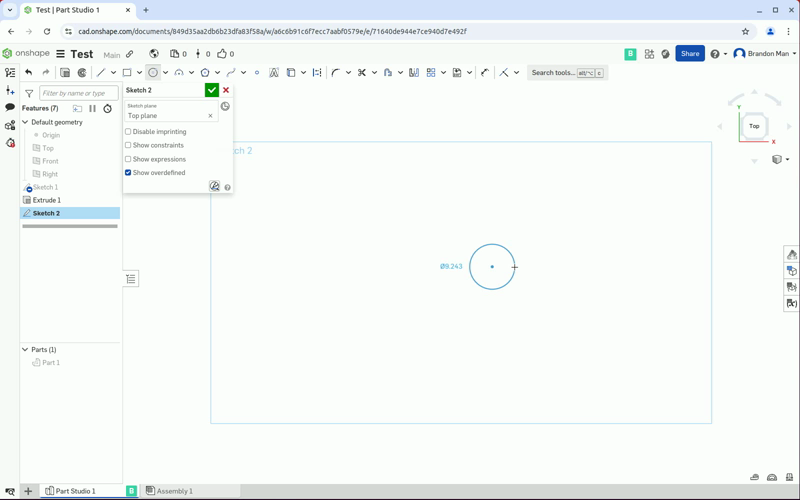
key(esc)
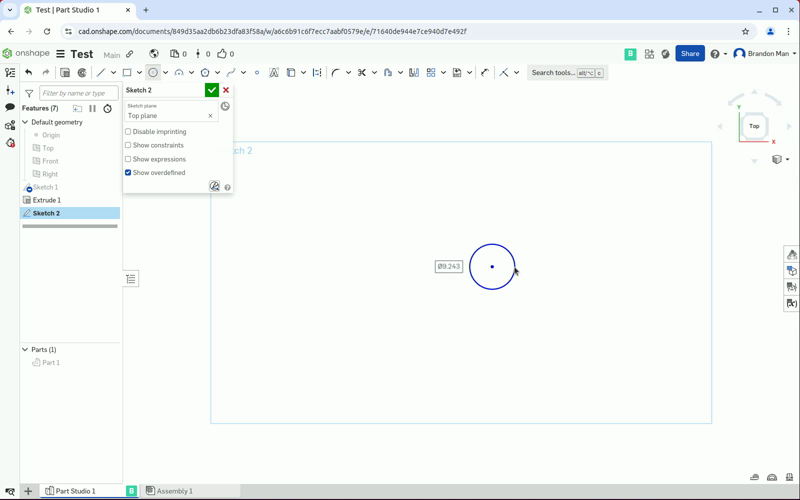
mouse_move(492, 262)
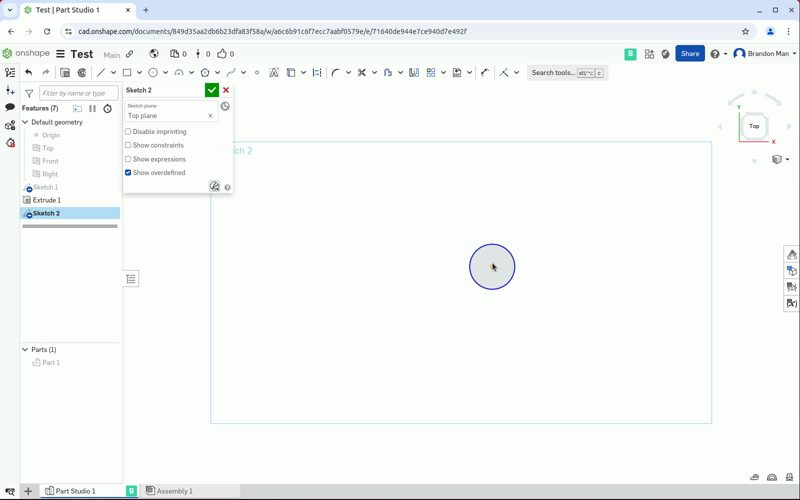
scroll(6)
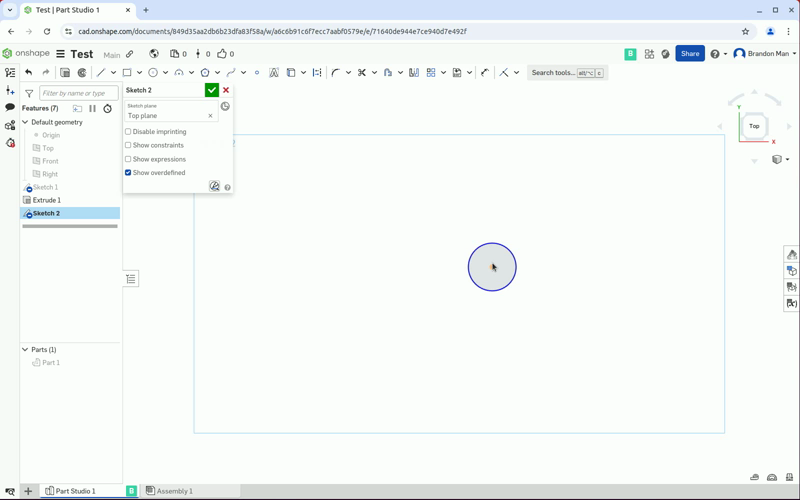
scroll(6)
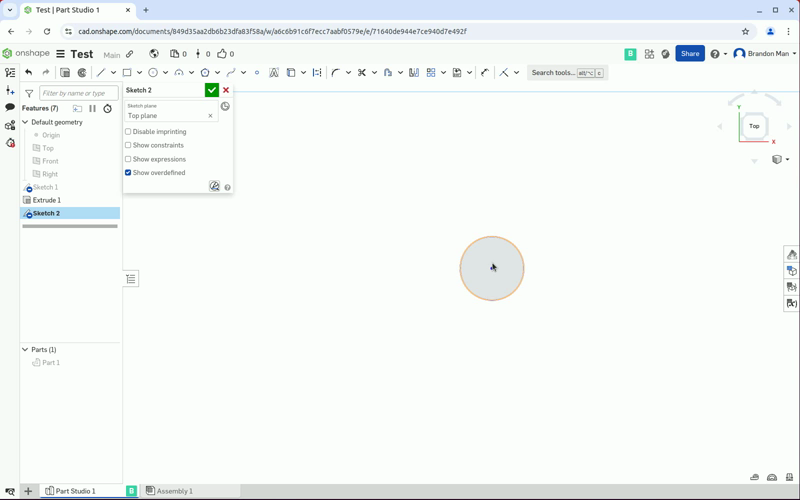
scroll(6)
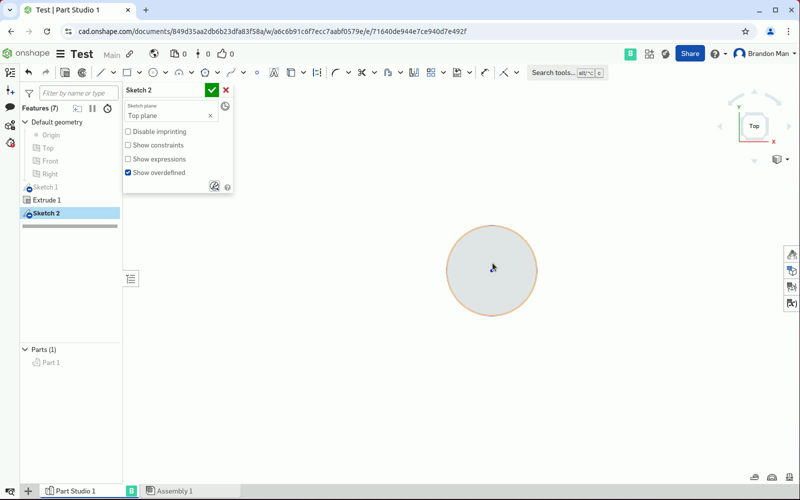
scroll(6)
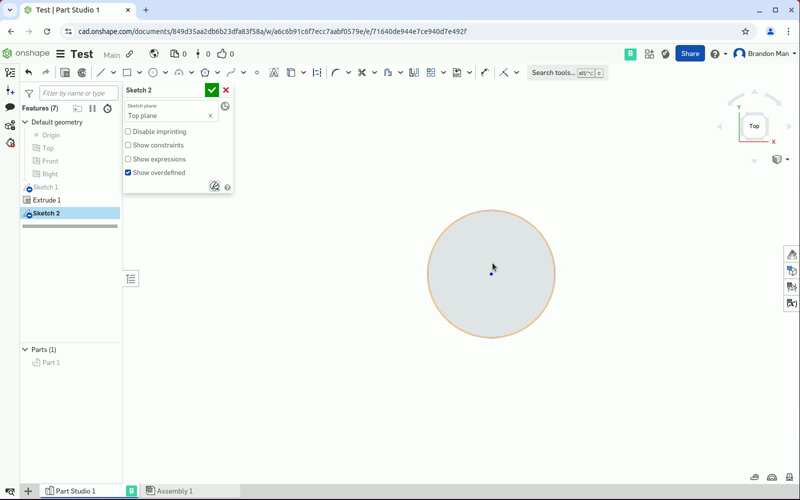
scroll(6)
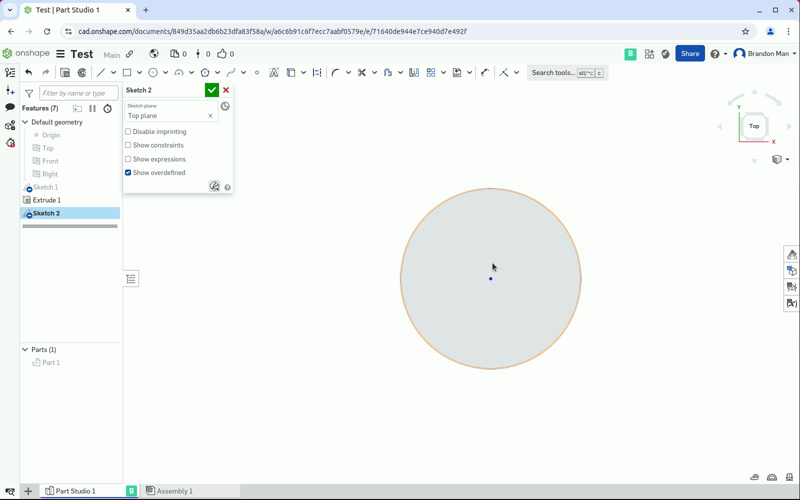
scroll(6)
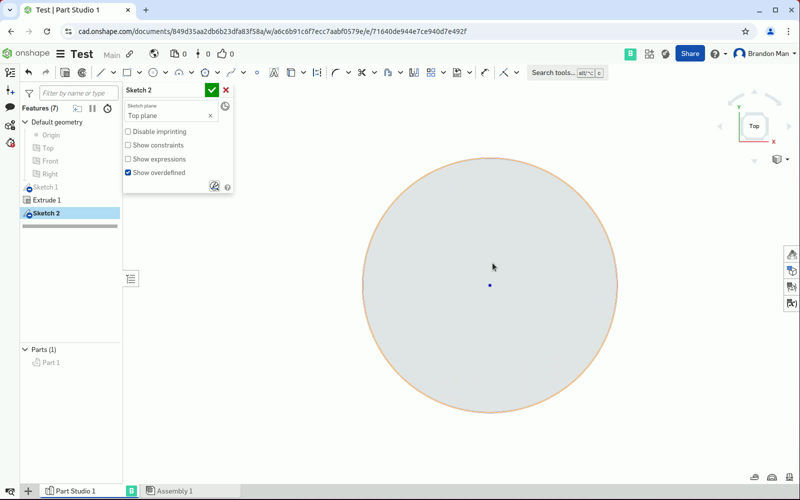
scroll(6)
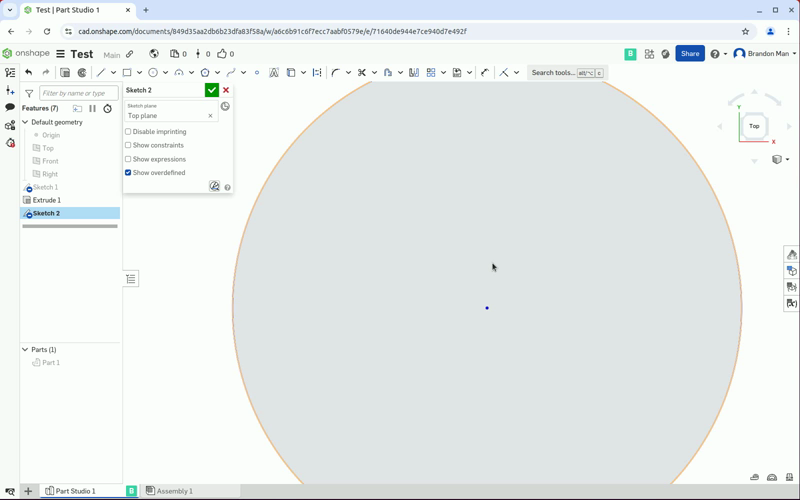
click(492, 262)
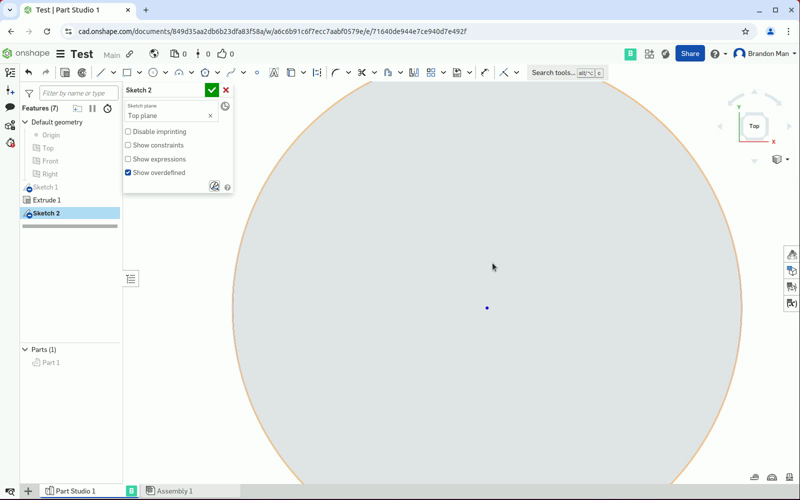
scroll(-6)
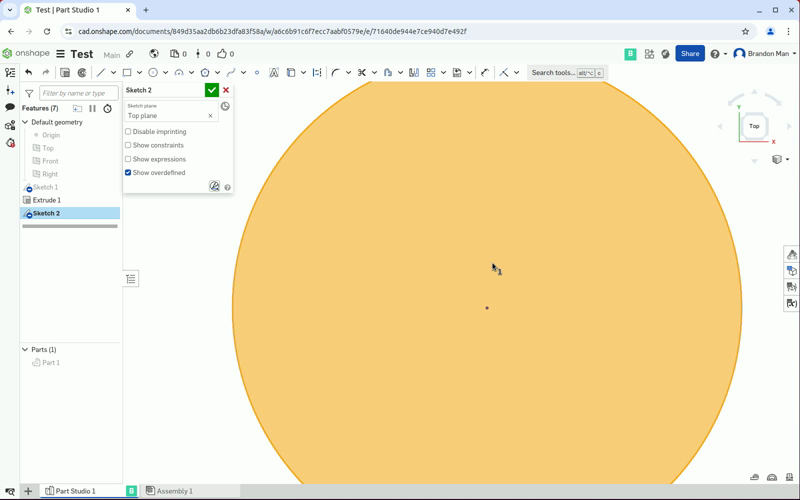
scroll(-6)
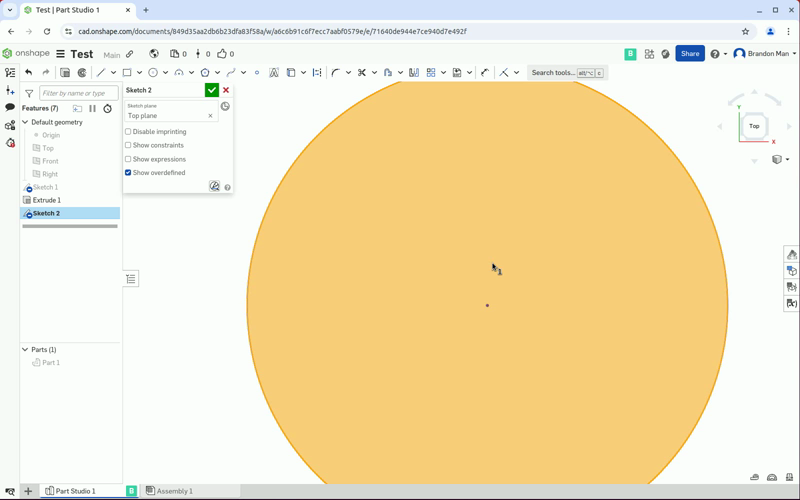
scroll(-6)
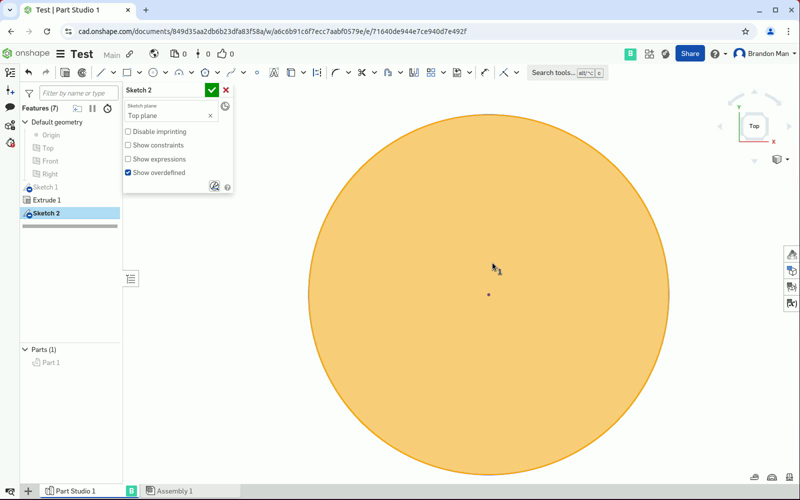
scroll(-6)
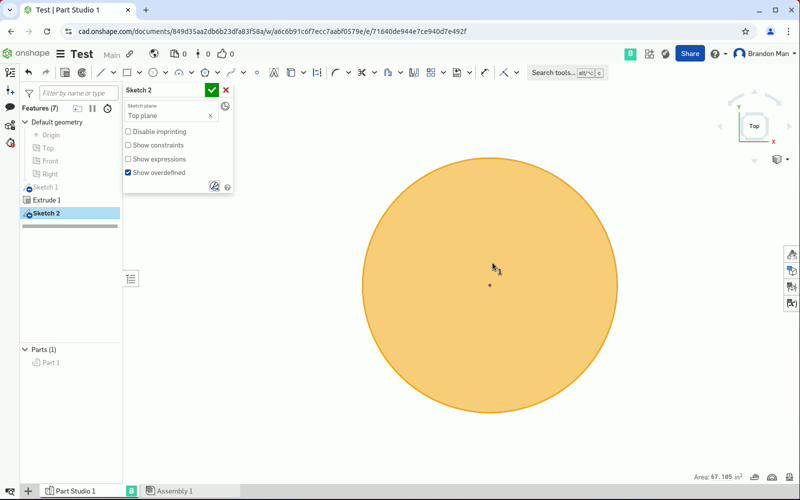
scroll(-6)
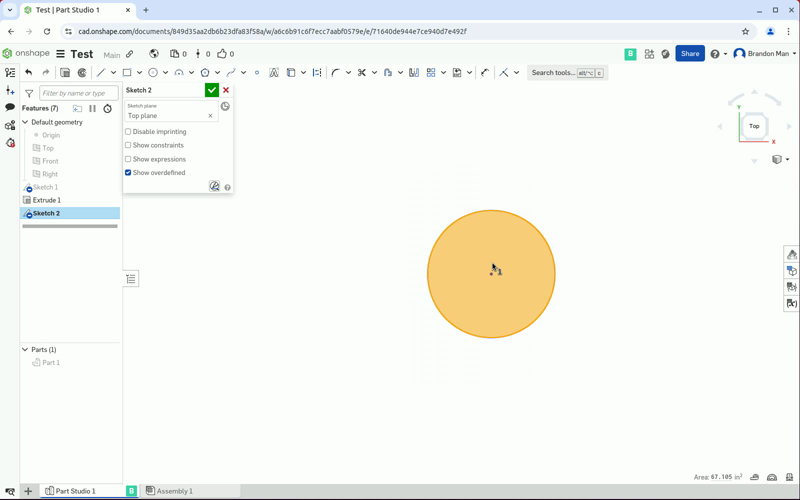
scroll(-6)
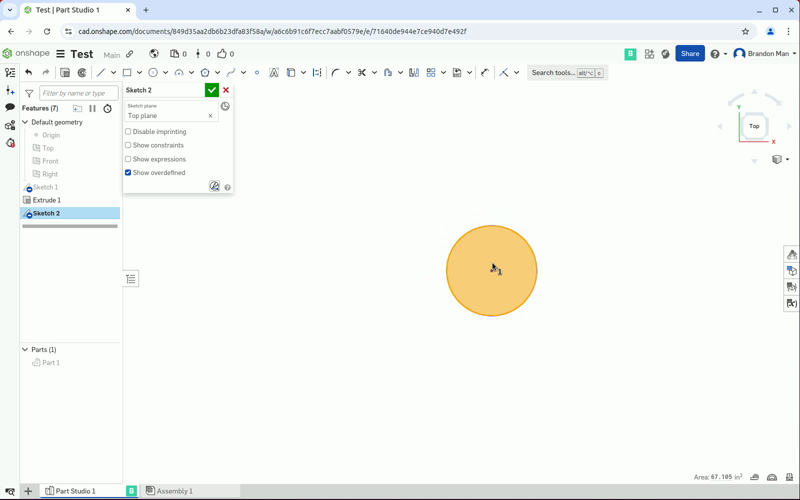
scroll(-6)
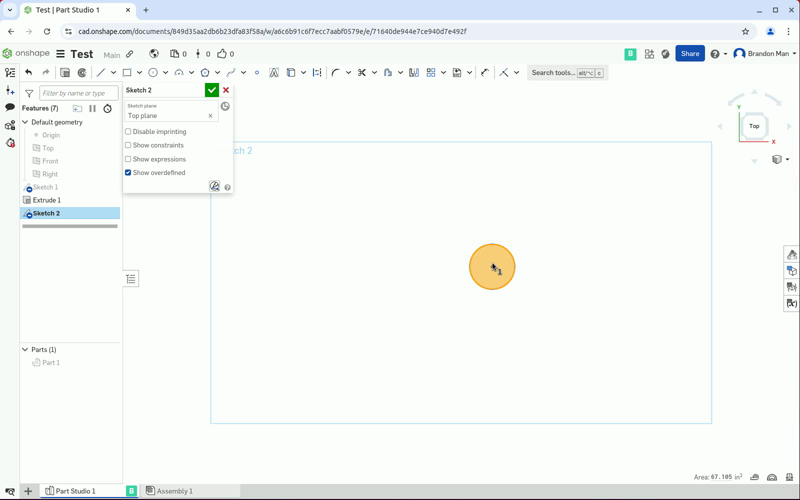
mouse_move(73, 352)
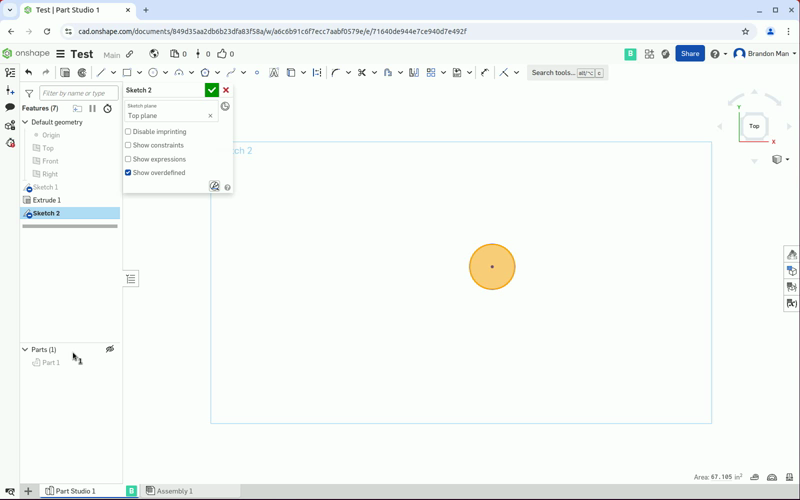
key(shift+y)
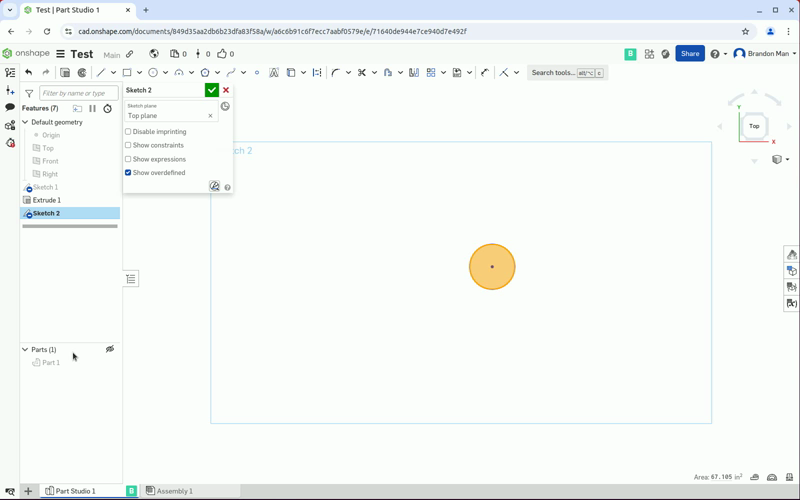
key(shift+e)
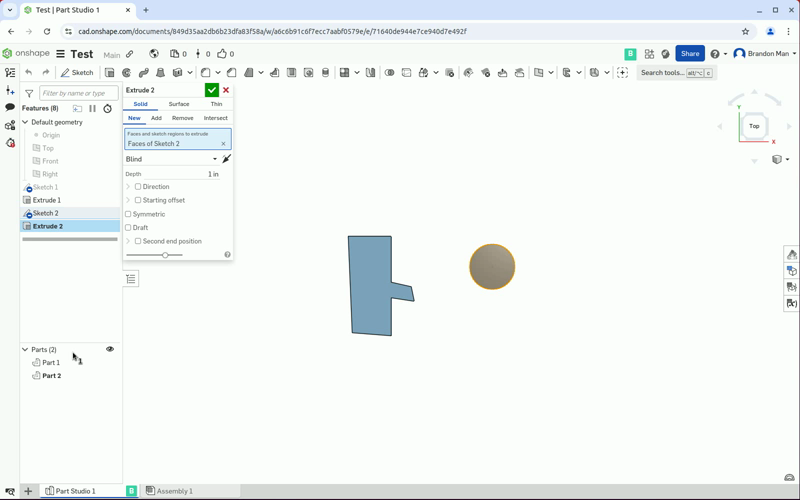
mouse_move(143, 106)
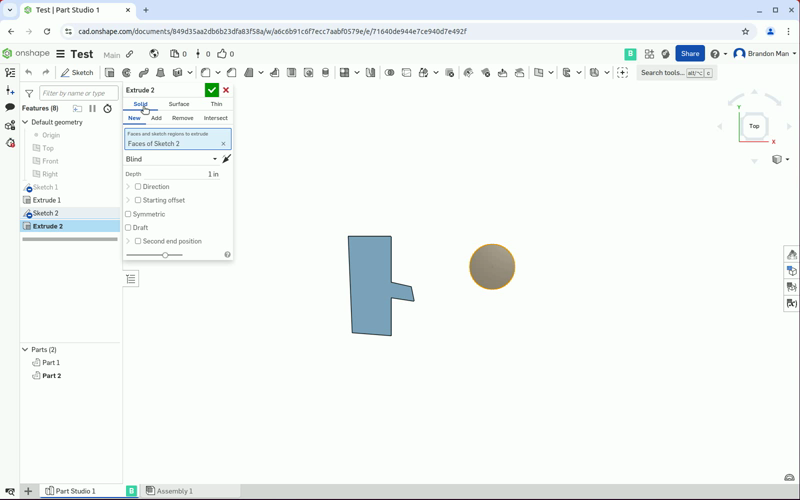
click(143, 106)
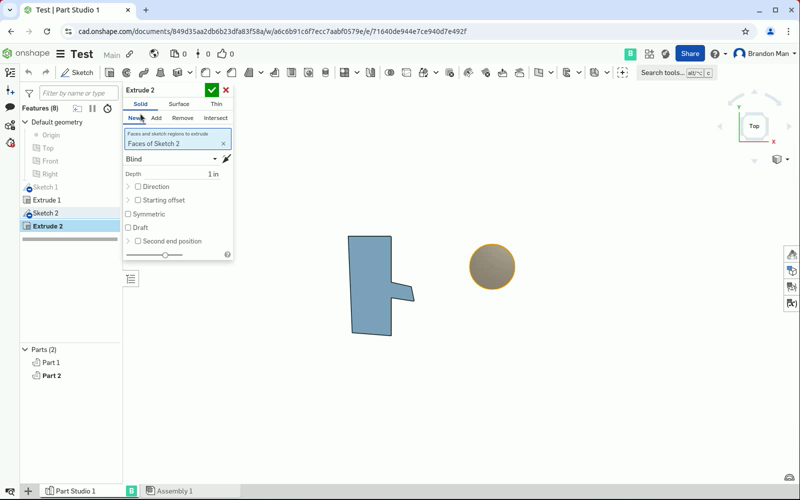
mouse_move(137, 120)
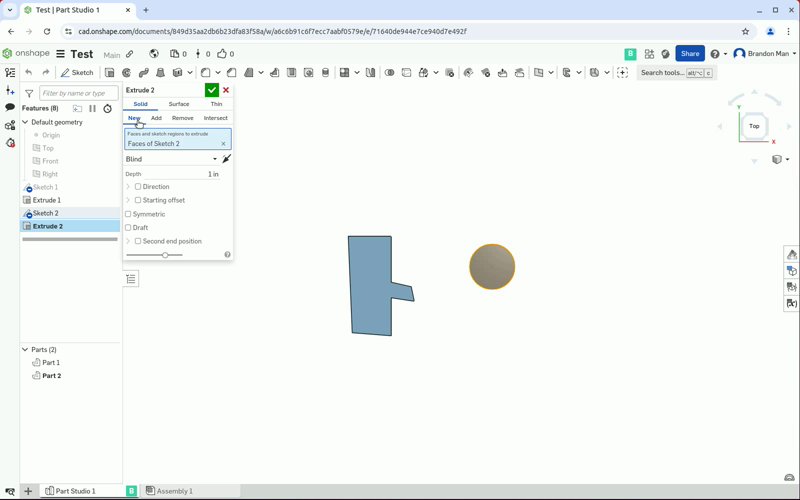
click(137, 120)
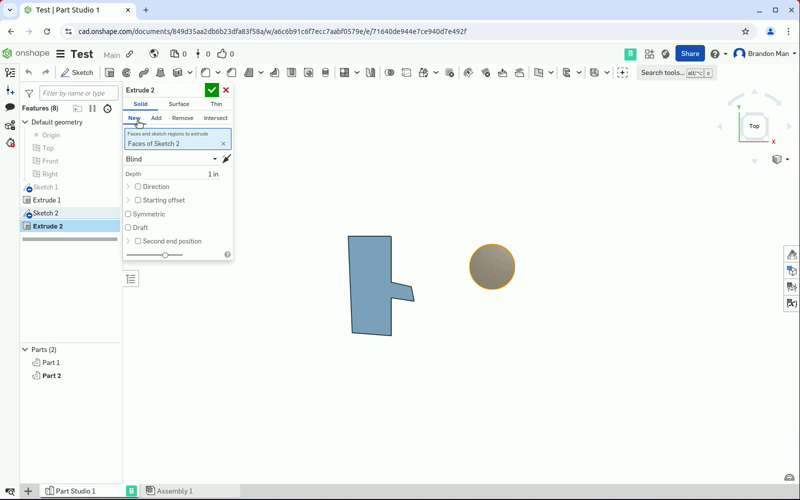
key(tab, 4)
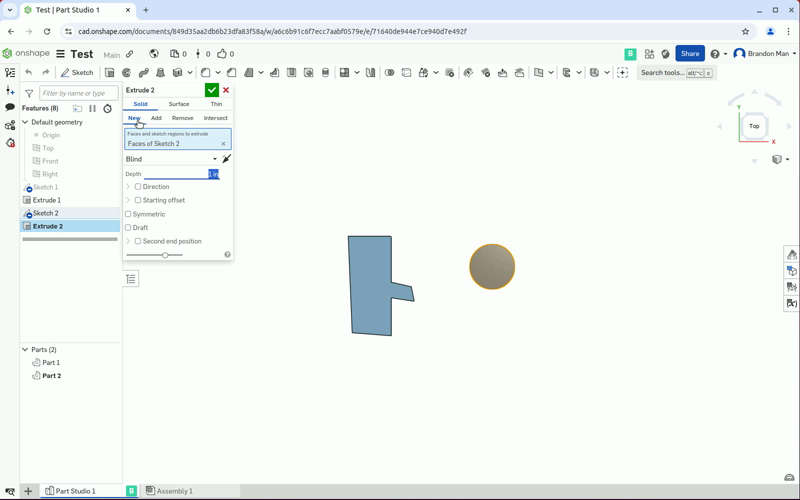
text(4.092)
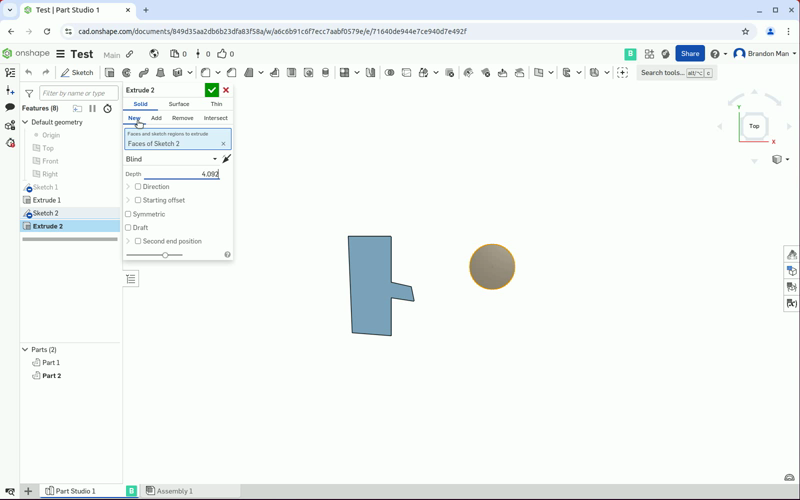
key(enter)
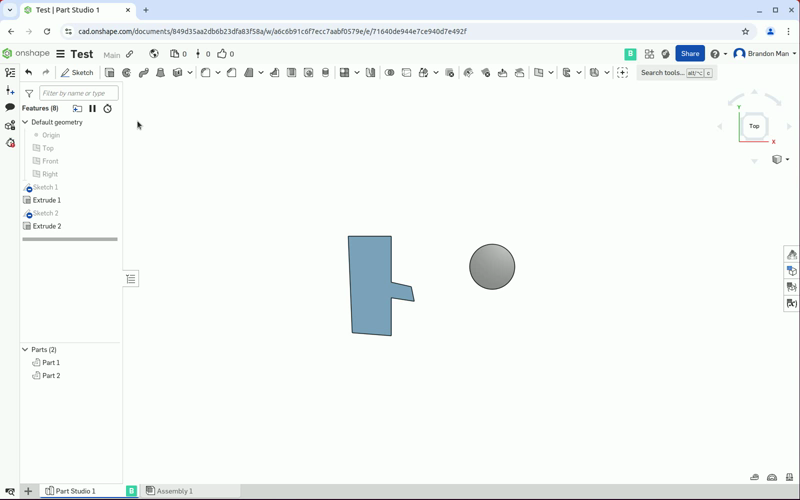
key(shift+h)
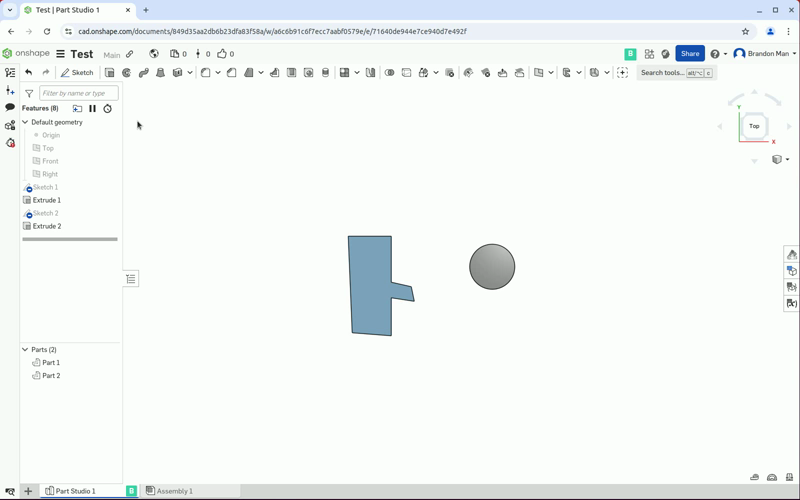
key(shift+h)
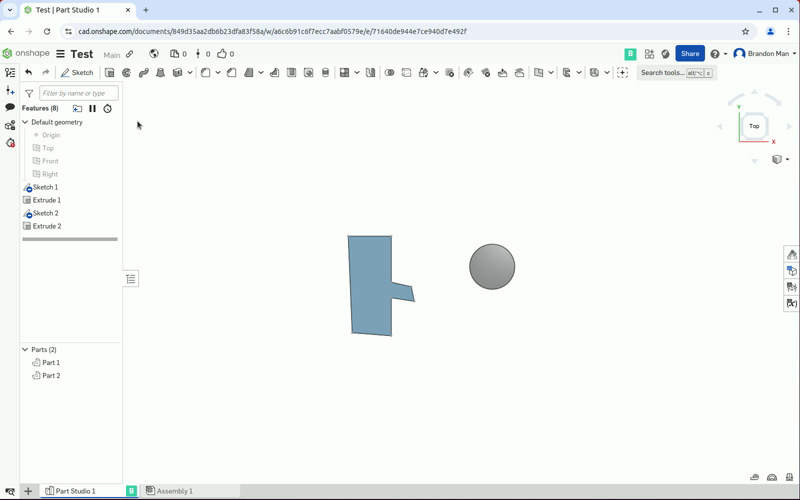
key(shift+7)
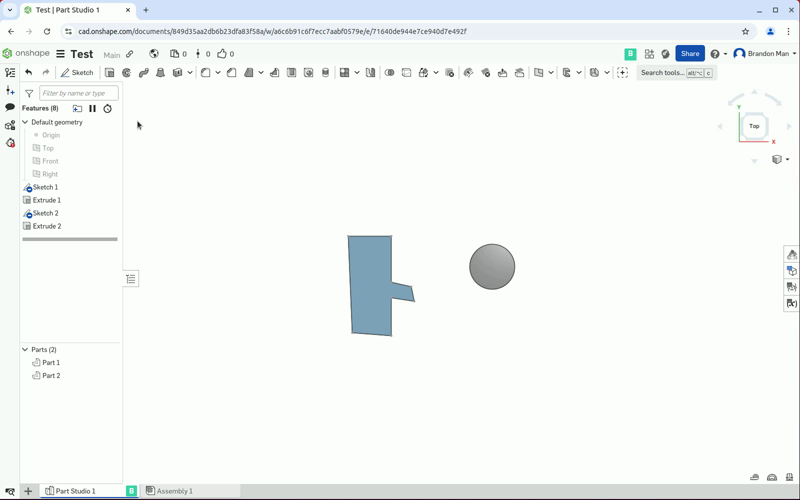
key(up, 3)
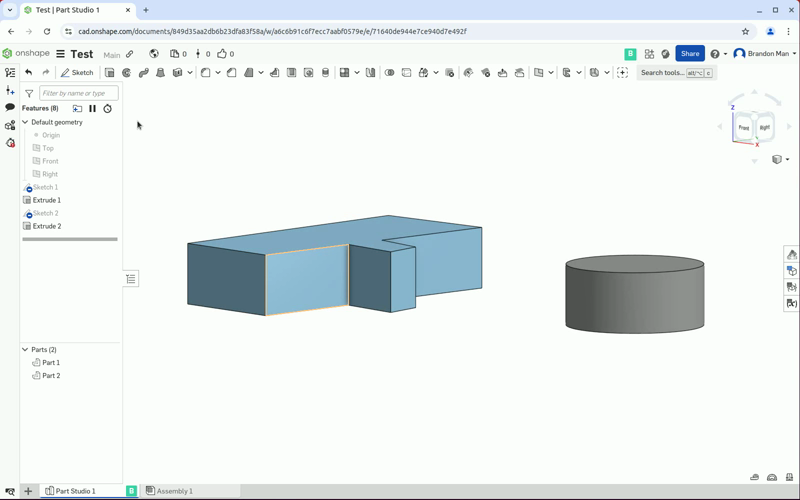
key(left, 3)
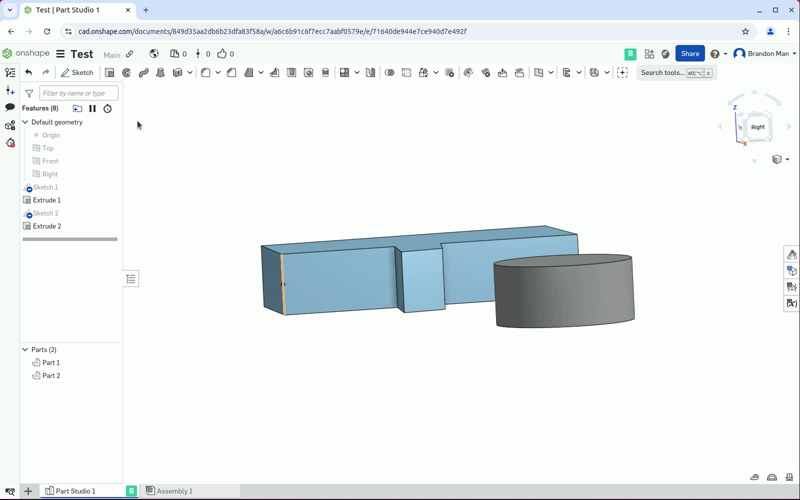
key(right, 3)
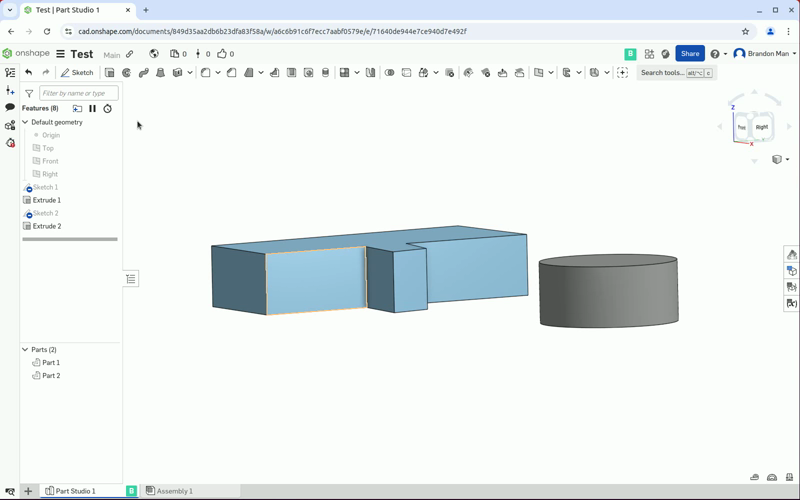
key(down, 3)
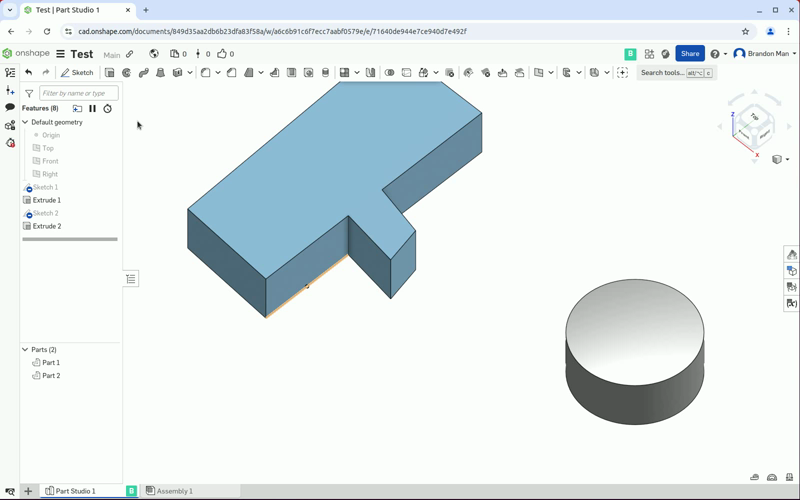
mouse_move(73, 189)
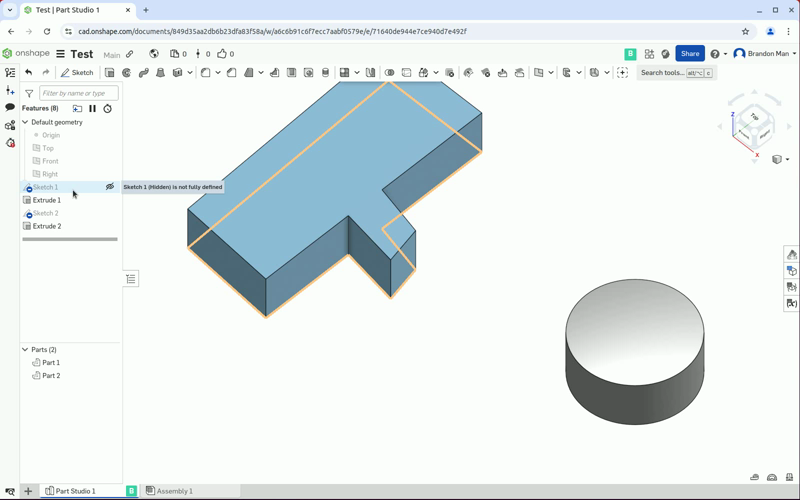
click(73, 189)